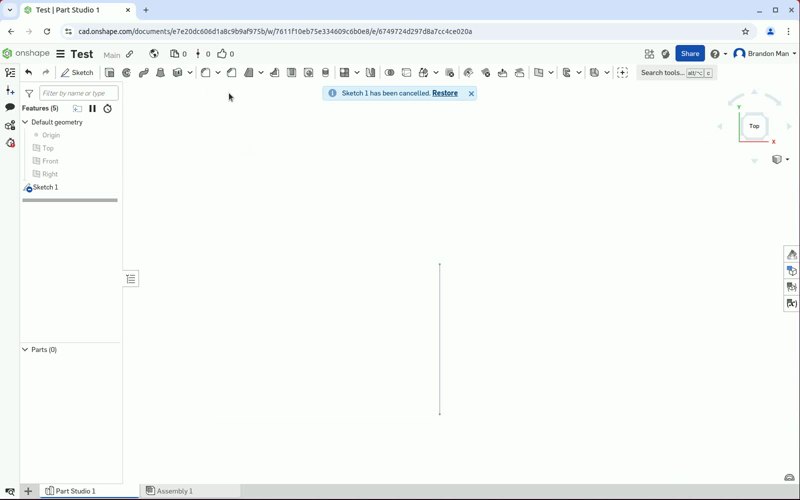
key(shift+h)
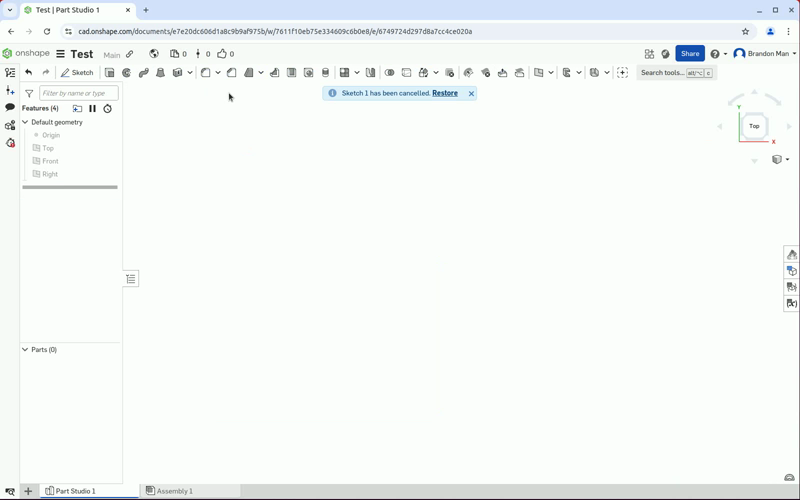
key(shift+s)
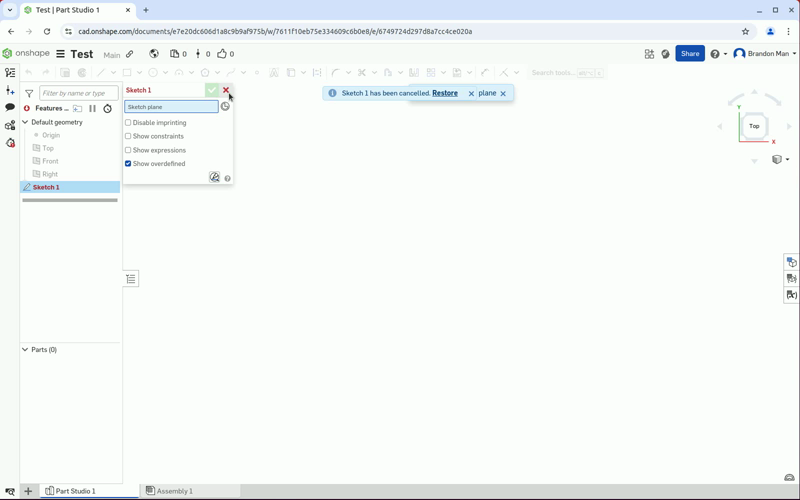
mouse_move(73, 150)
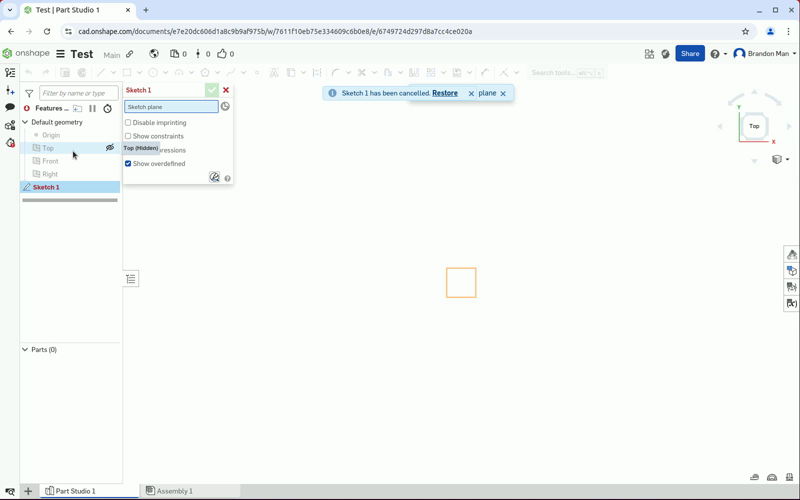
click(73, 150)
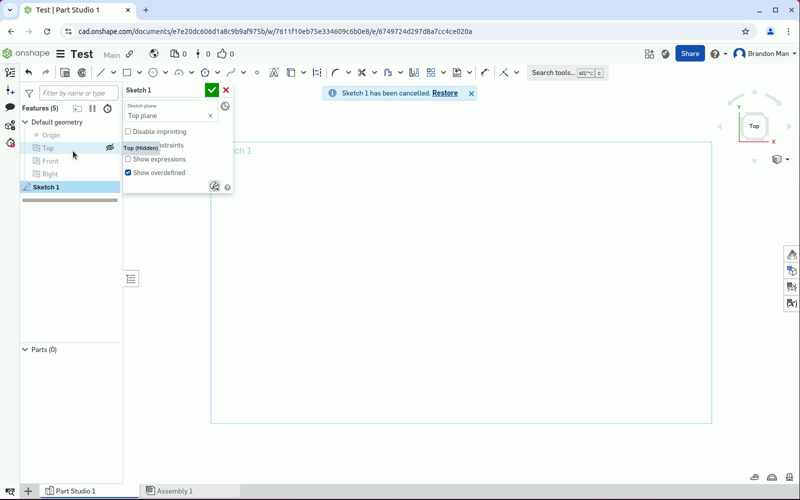
mouse_move(73, 352)
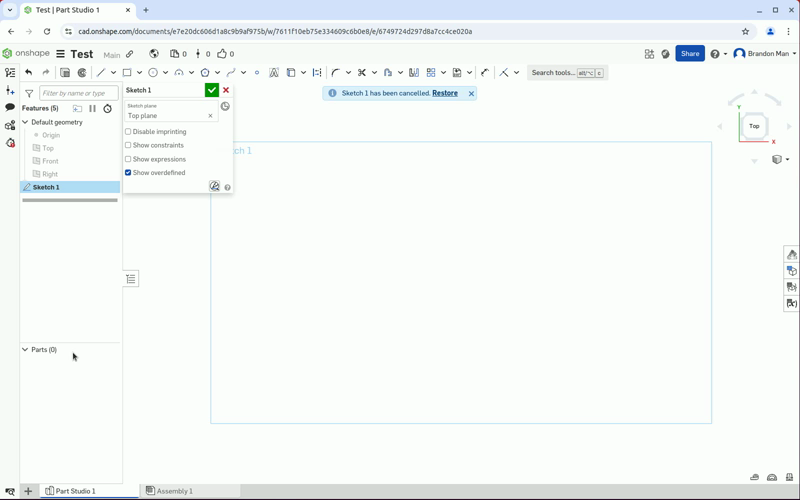
key(y)
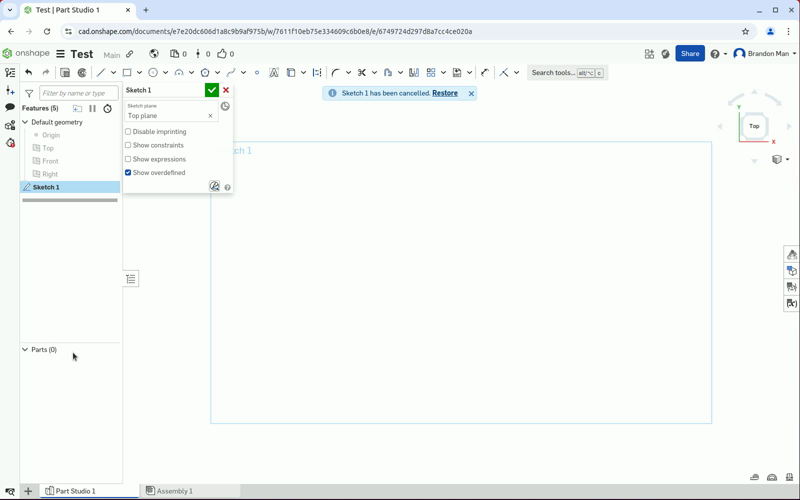
key(l)
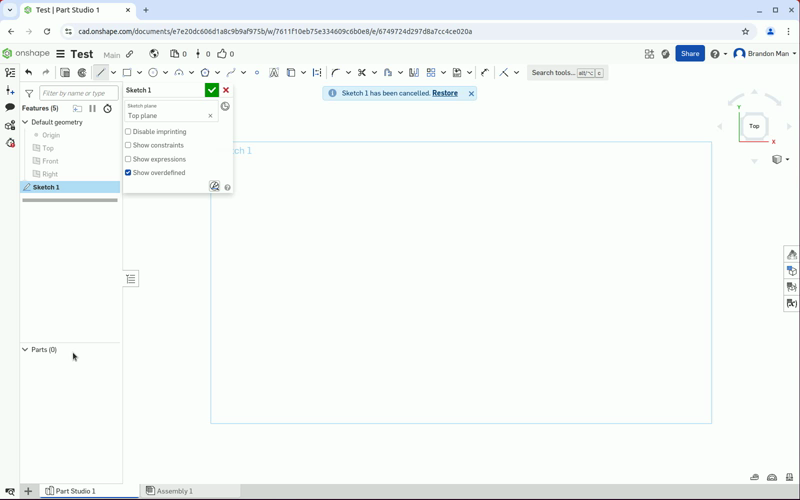
key_down(shift)
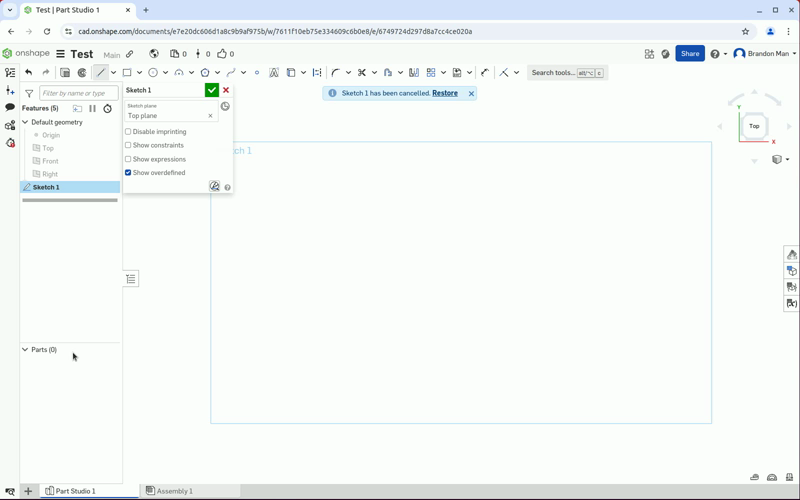
mouse_move(375, 330)
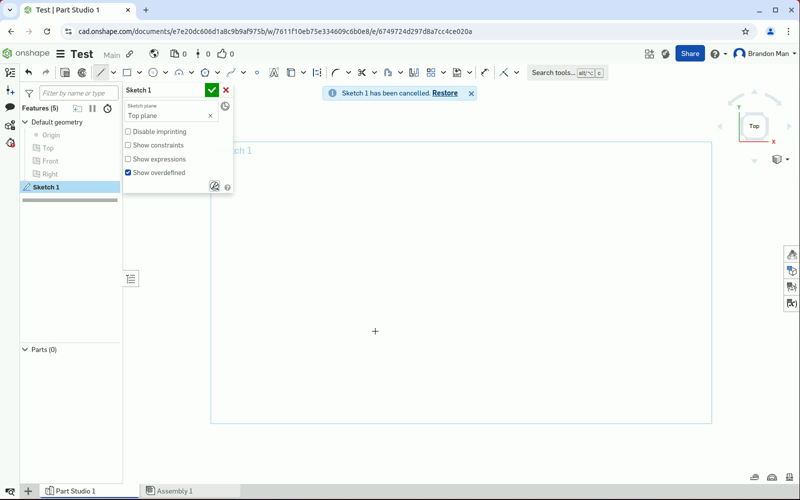
click(375, 330)
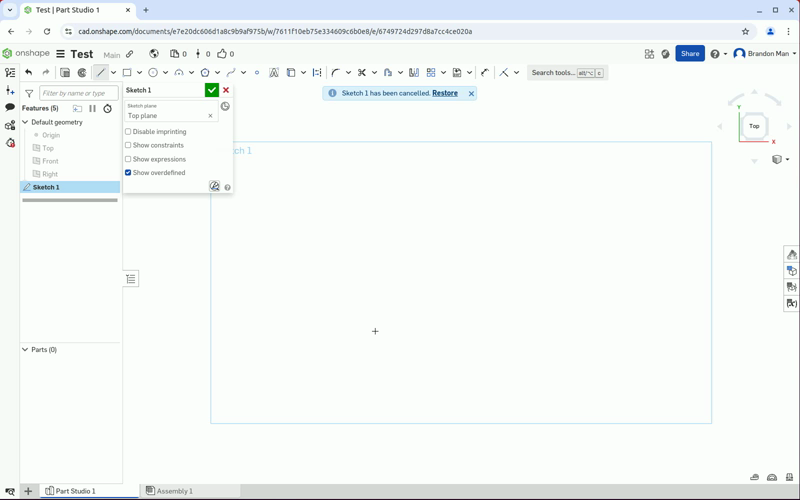
key_up(shift)
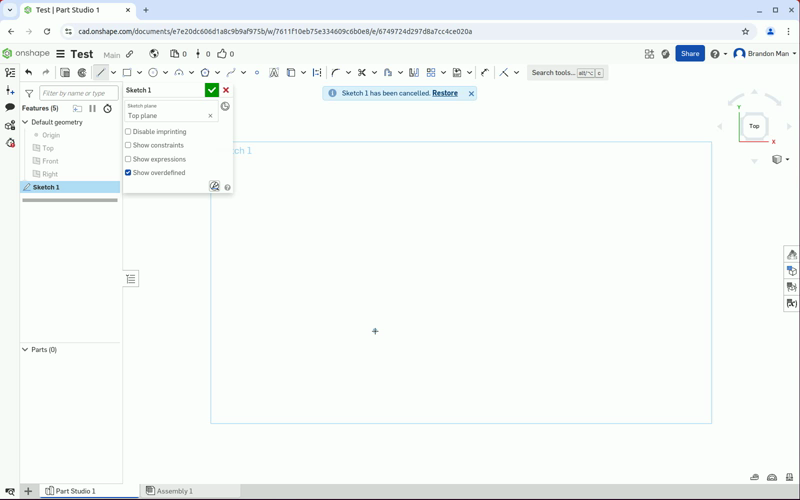
key_down(shift)
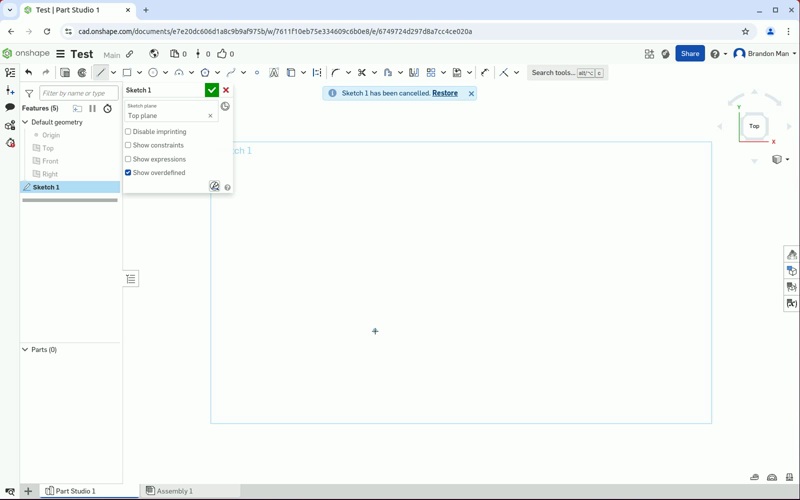
mouse_move(545, 330)
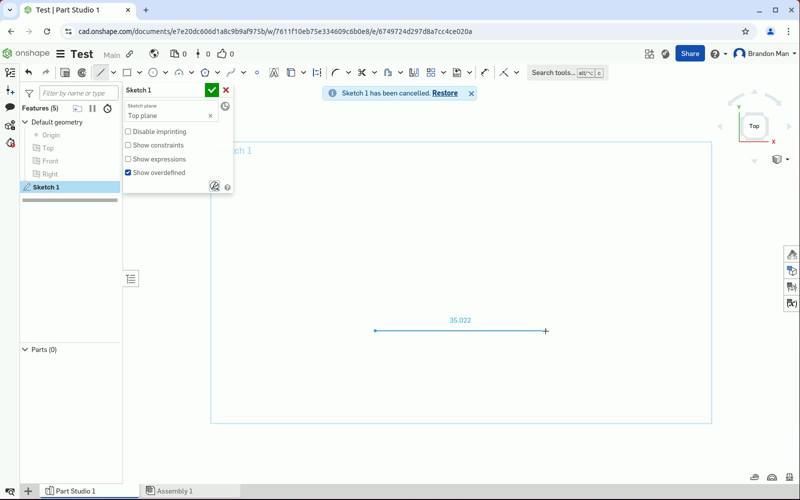
click(545, 330)
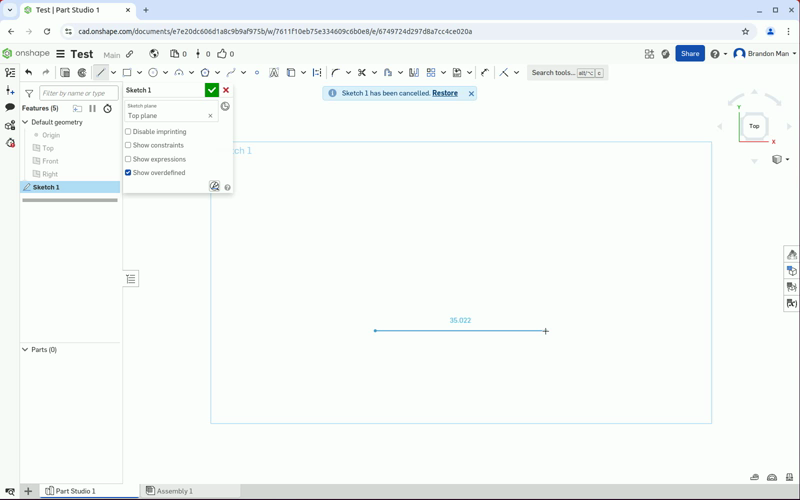
key_up(shift)
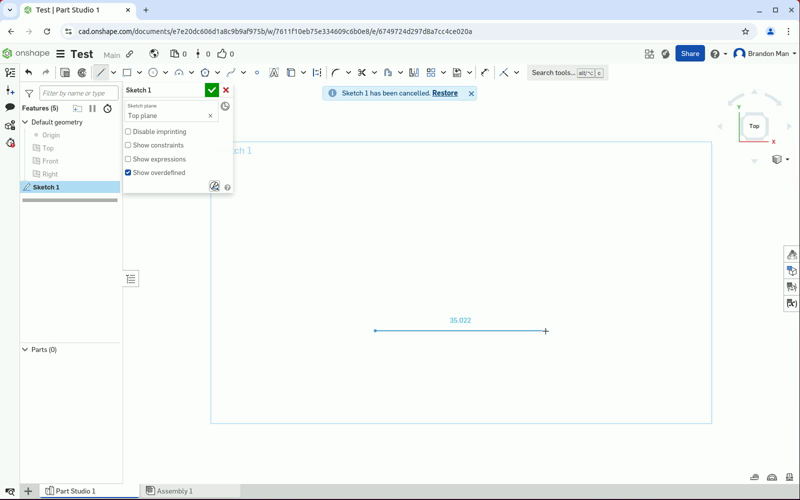
key_down(shift)
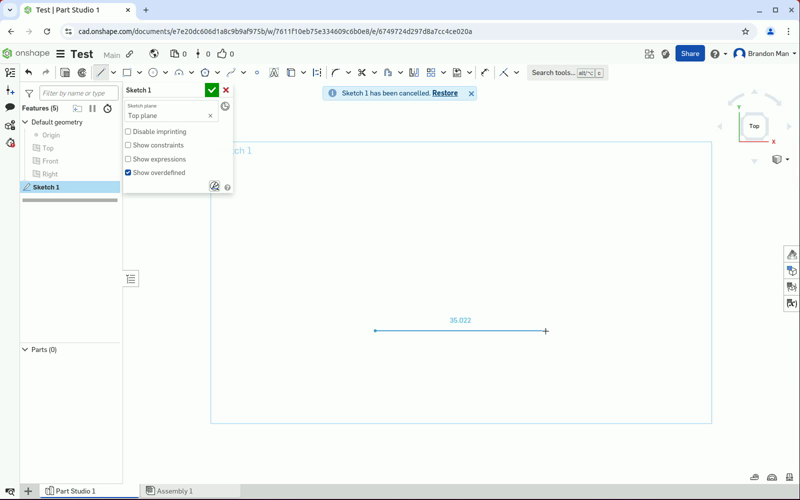
mouse_move(545, 234)
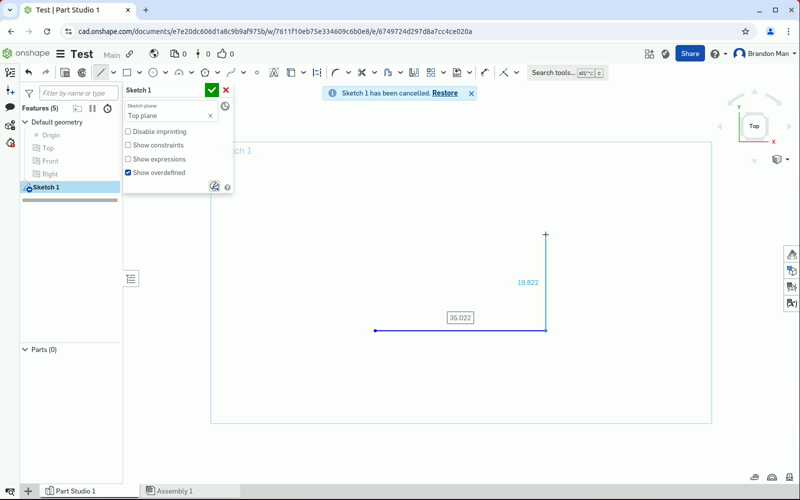
click(545, 234)
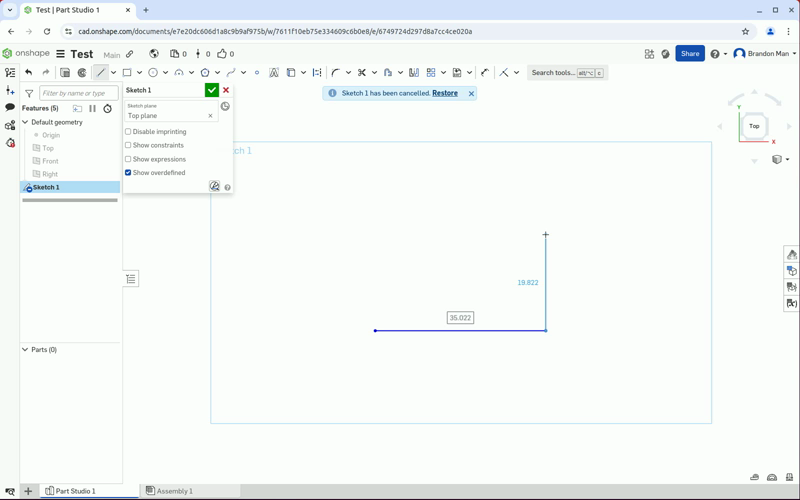
key_up(shift)
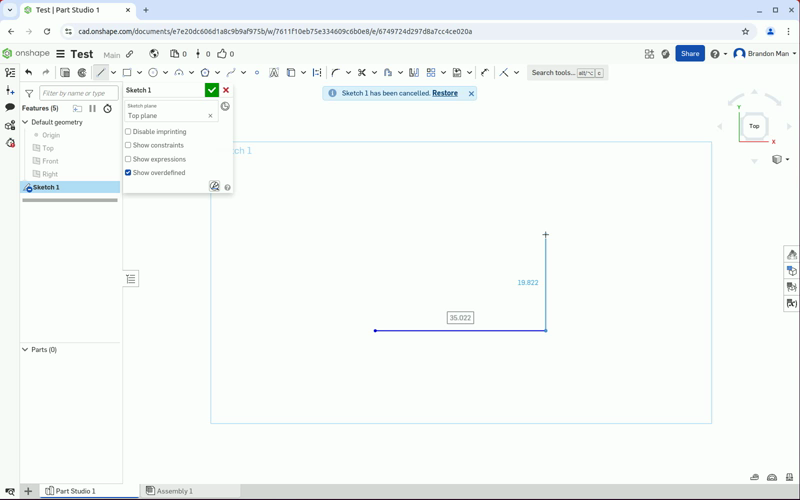
key_down(shift)
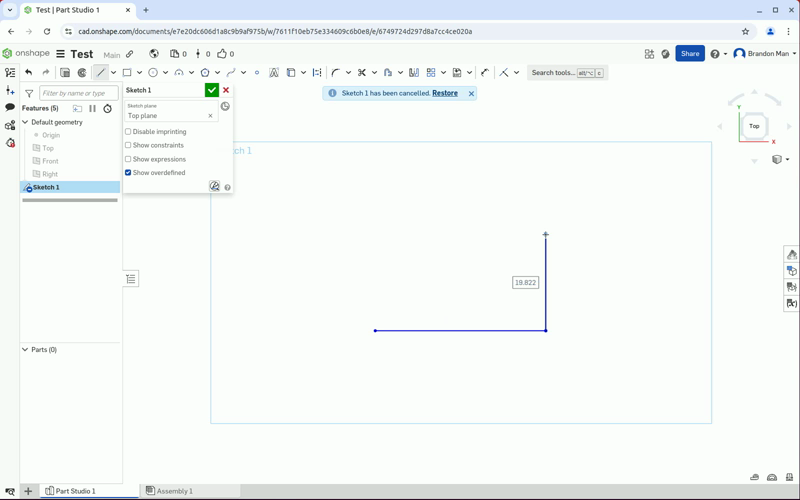
mouse_move(375, 234)
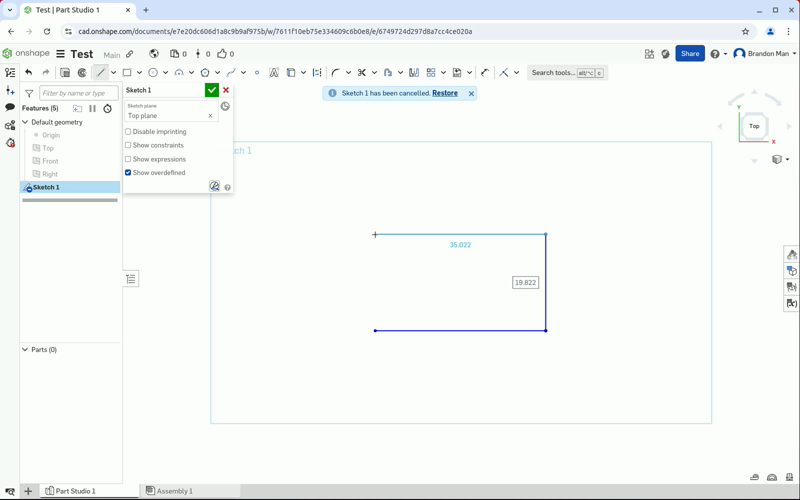
click(375, 234)
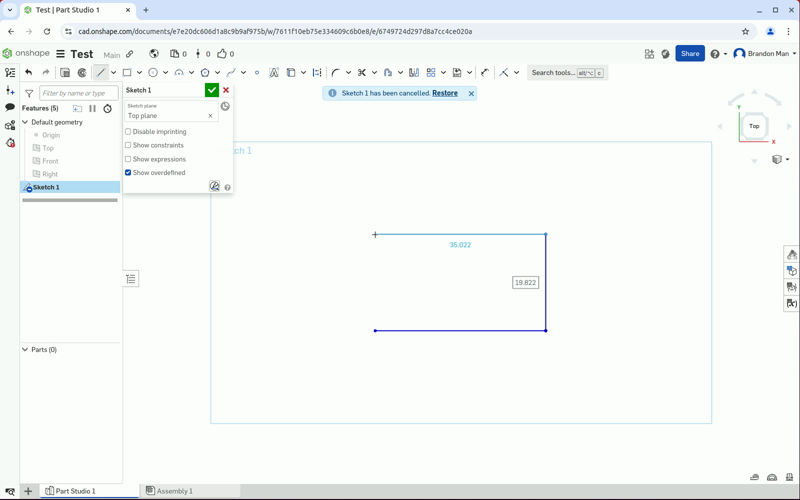
key_up(shift)
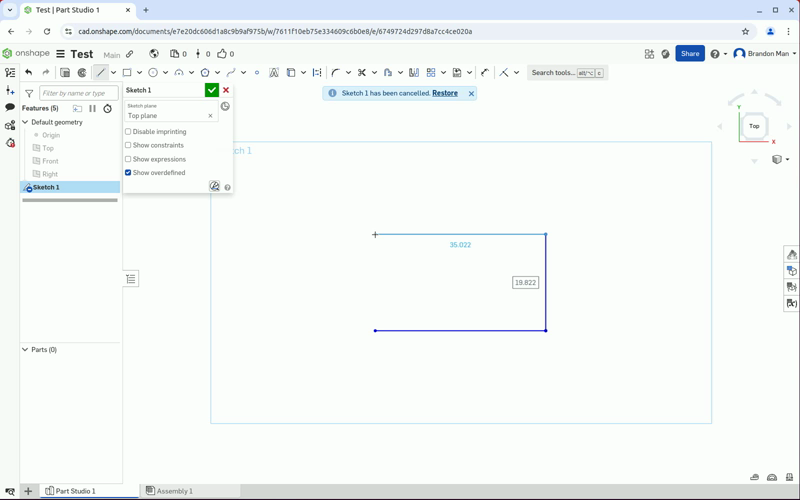
key_down(shift)
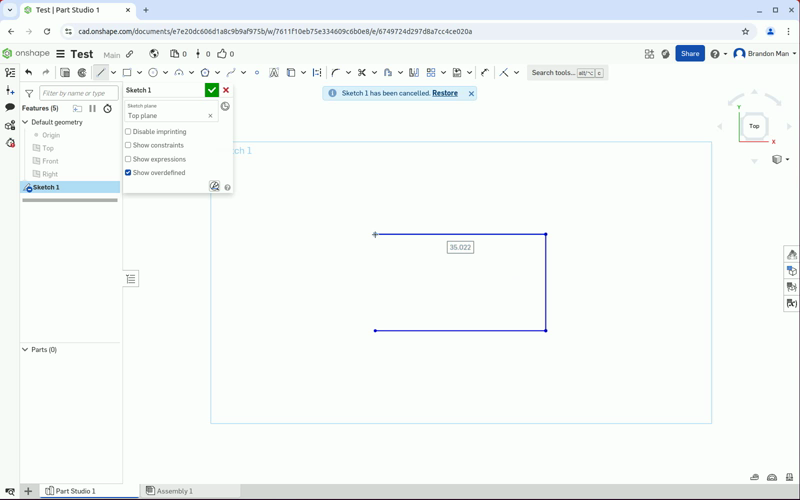
mouse_move(375, 330)
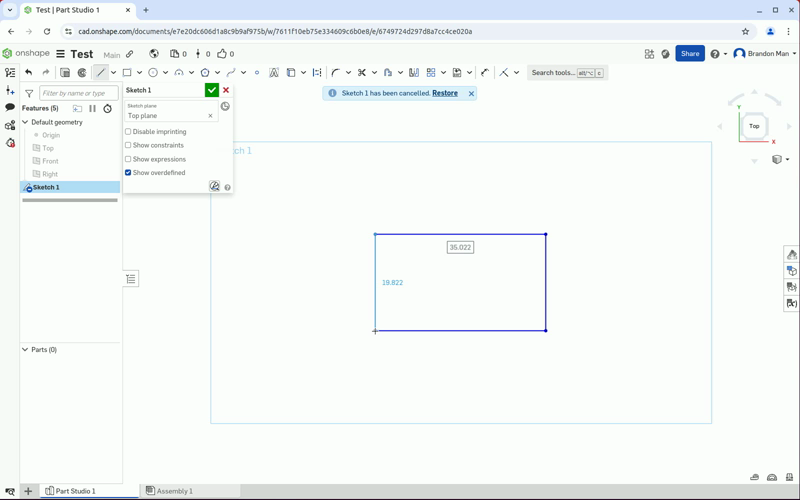
key_up(shift)
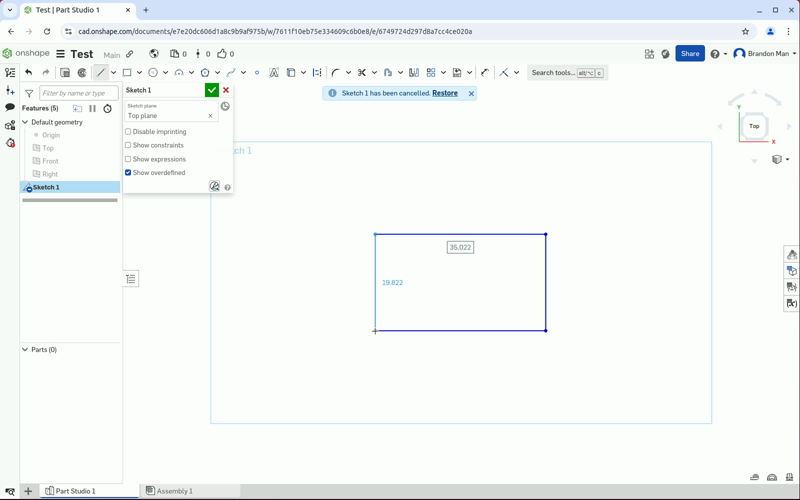
click(375, 330)
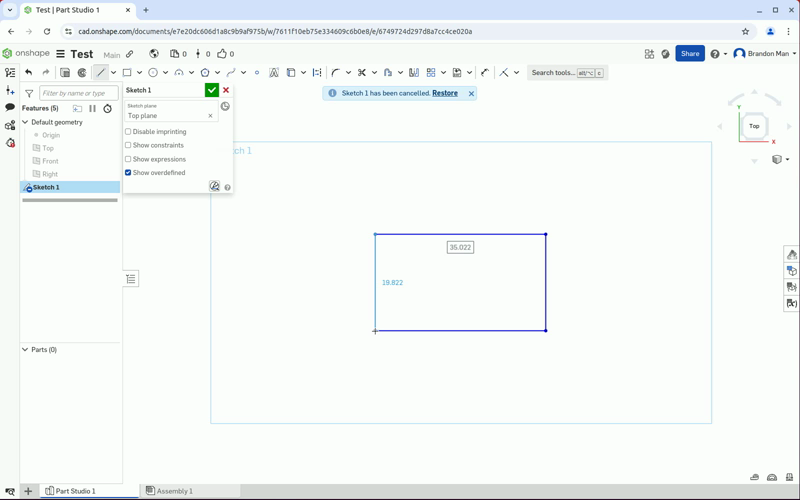
key(esc)
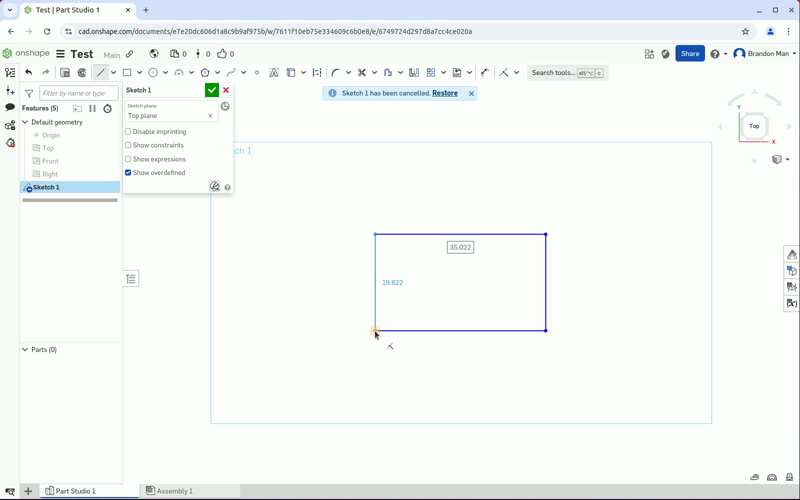
mouse_move(451, 316)
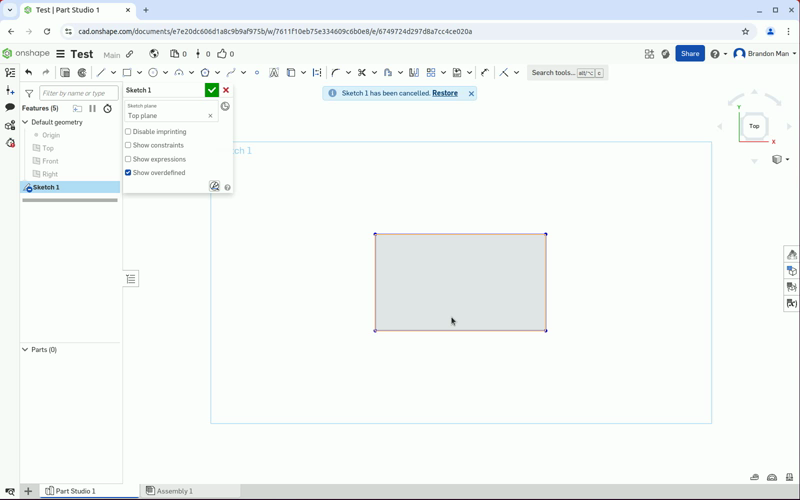
click(451, 316)
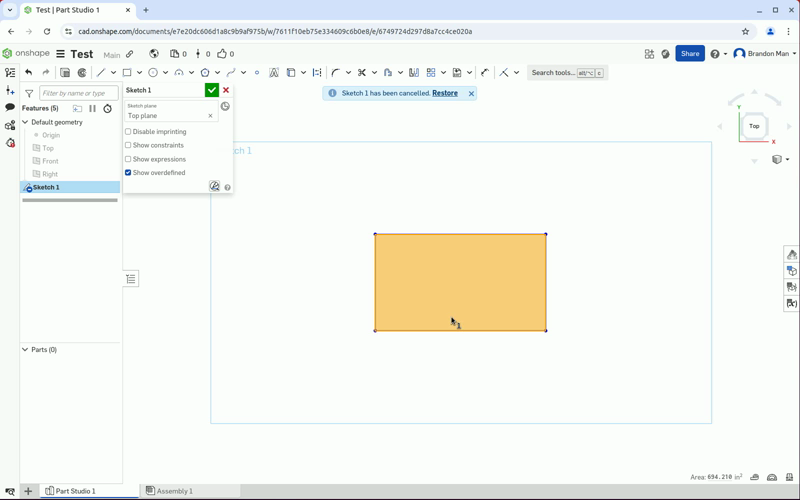
mouse_move(73, 352)
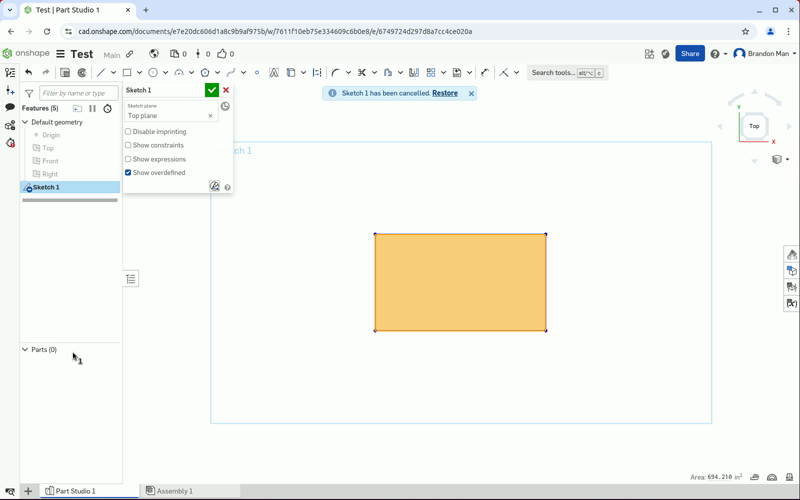
key(shift+y)
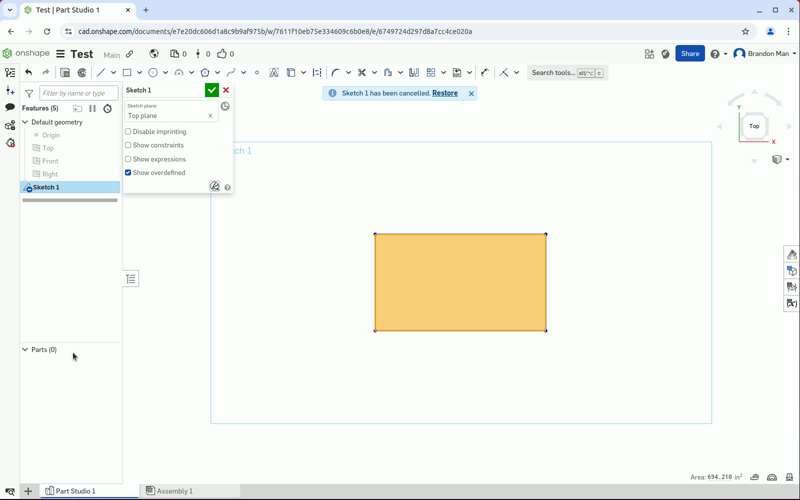
key(shift+e)
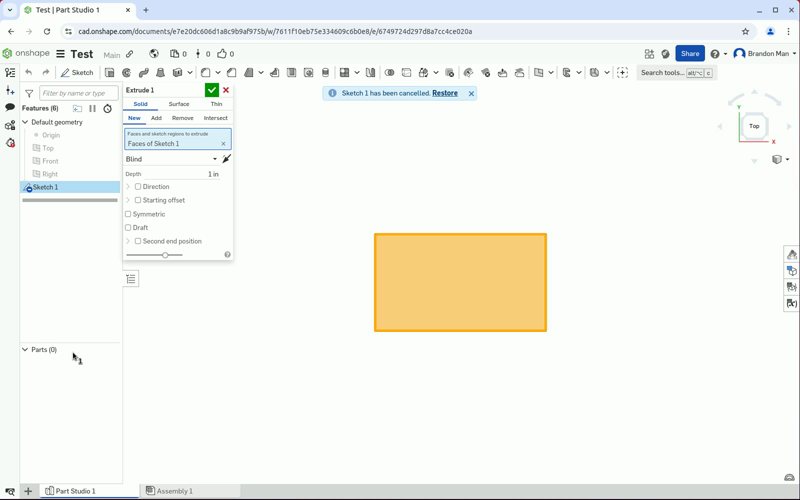
mouse_move(143, 106)
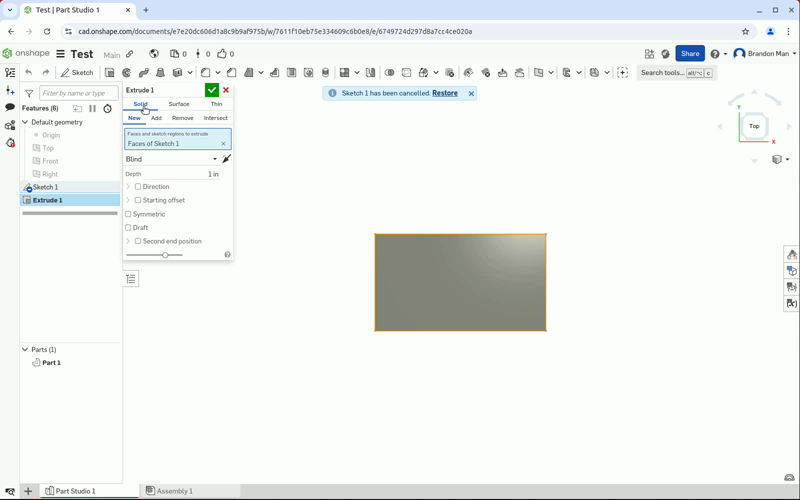
click(143, 106)
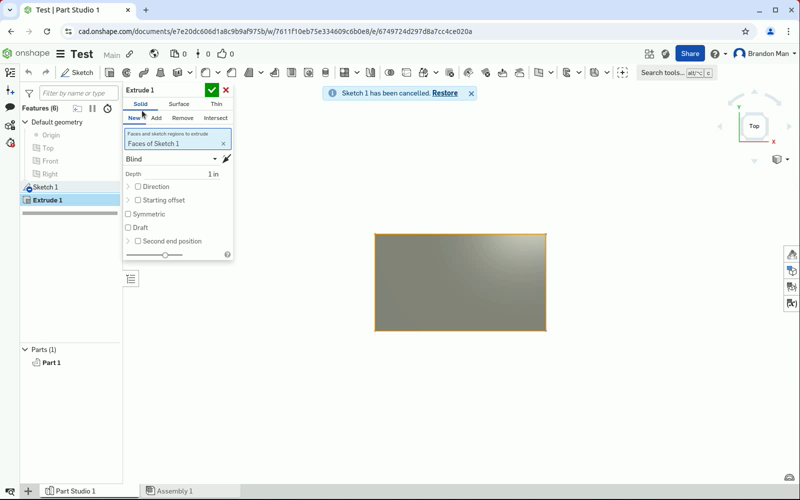
mouse_move(137, 120)
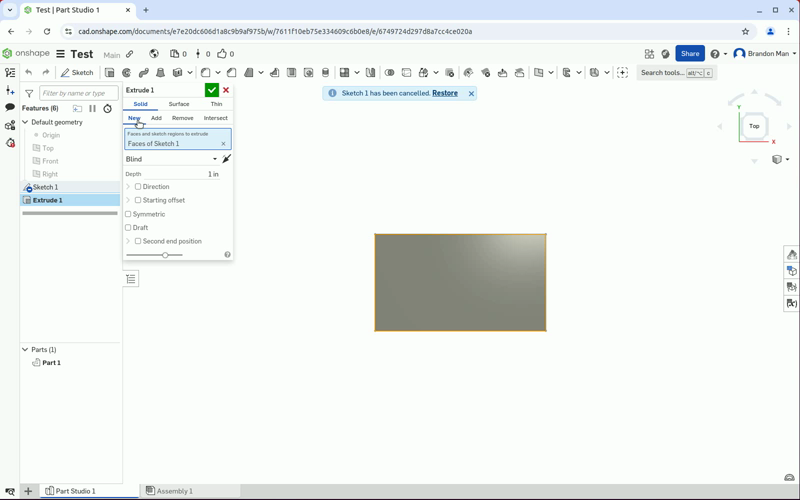
click(137, 120)
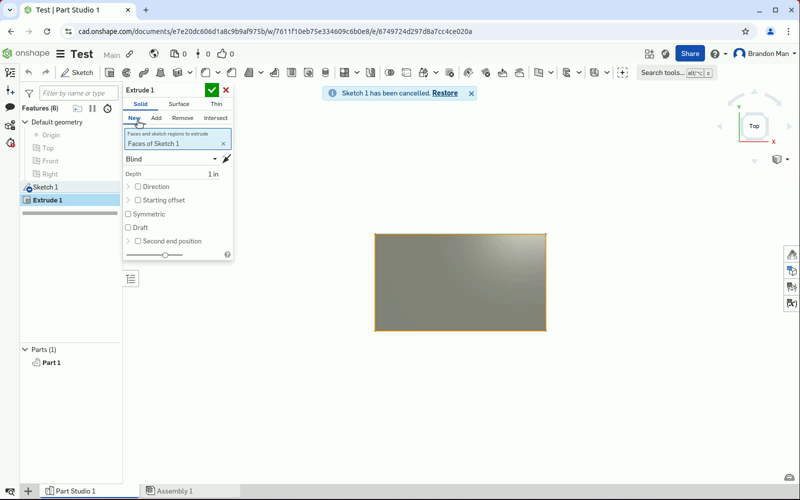
key(tab, 4)
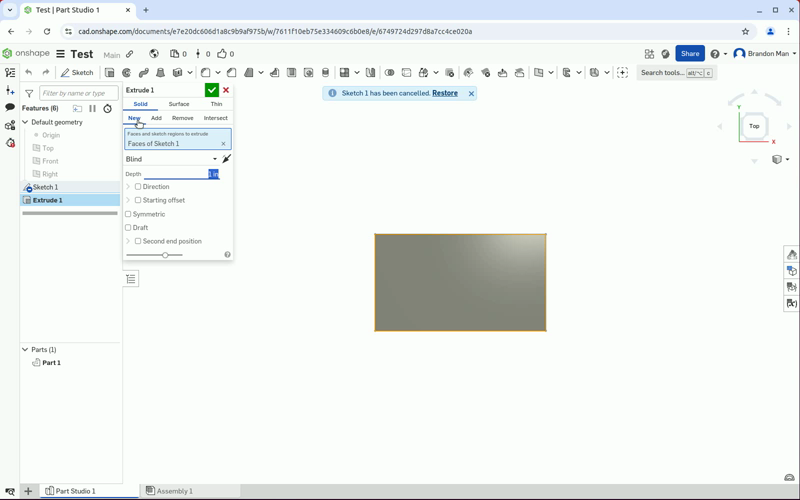
text(7.943)
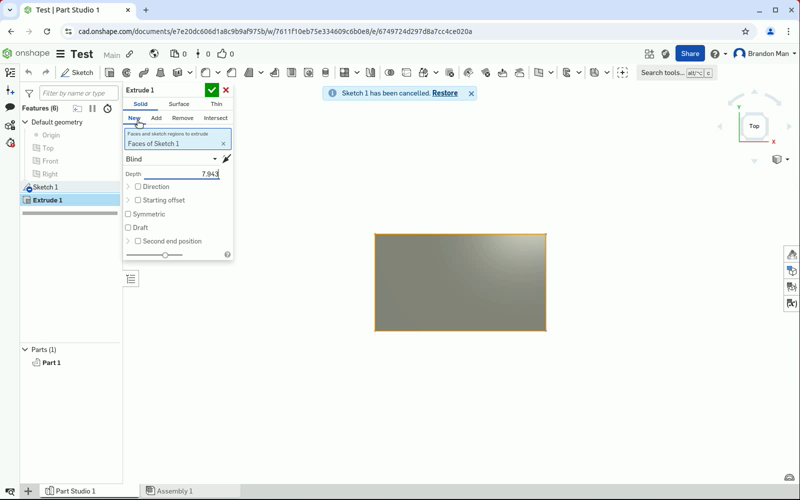
key(enter)
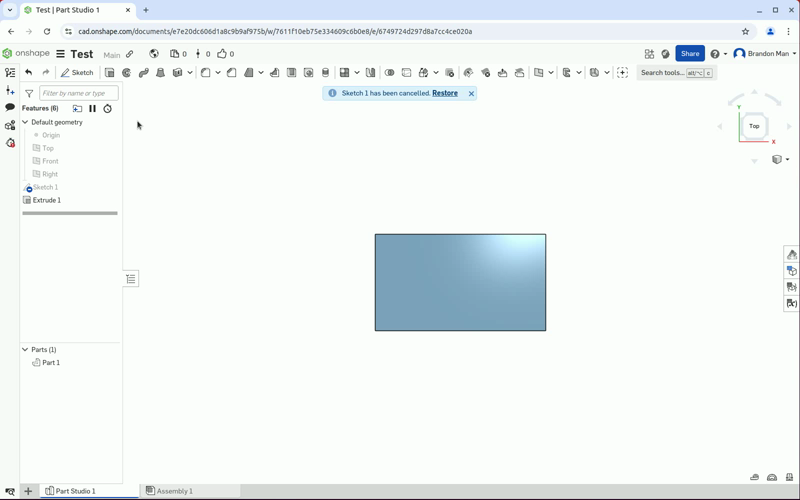
key(shift+h)
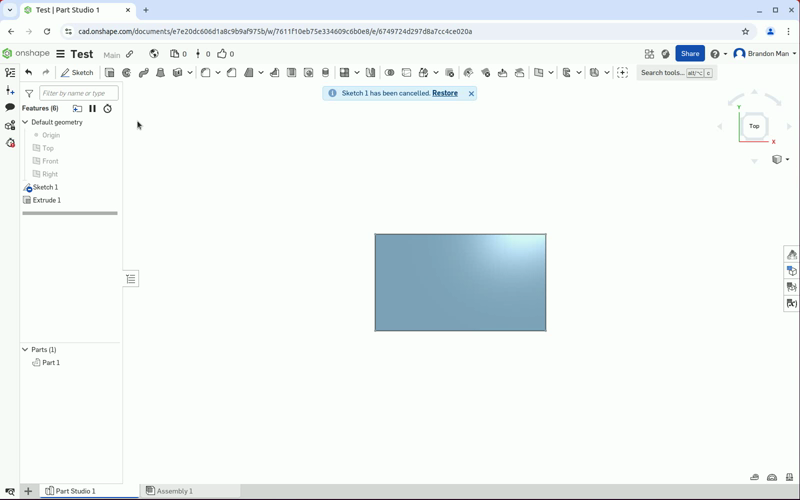
key(shift+h)
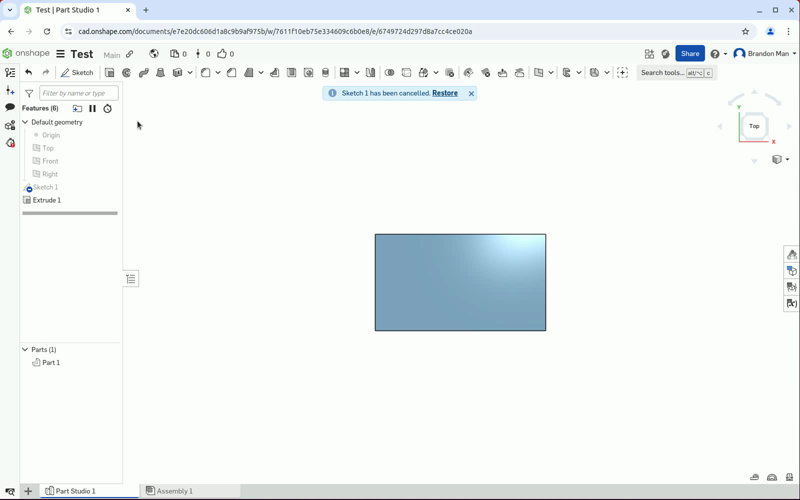
mouse_move(73, 189)
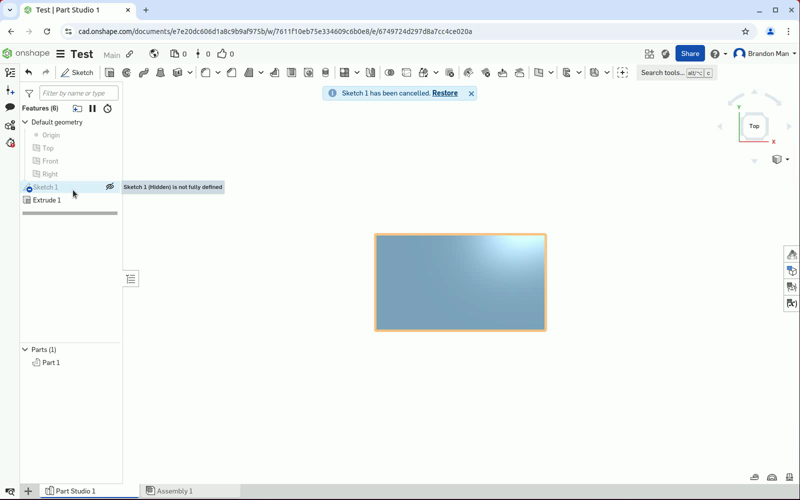
click(73, 189)
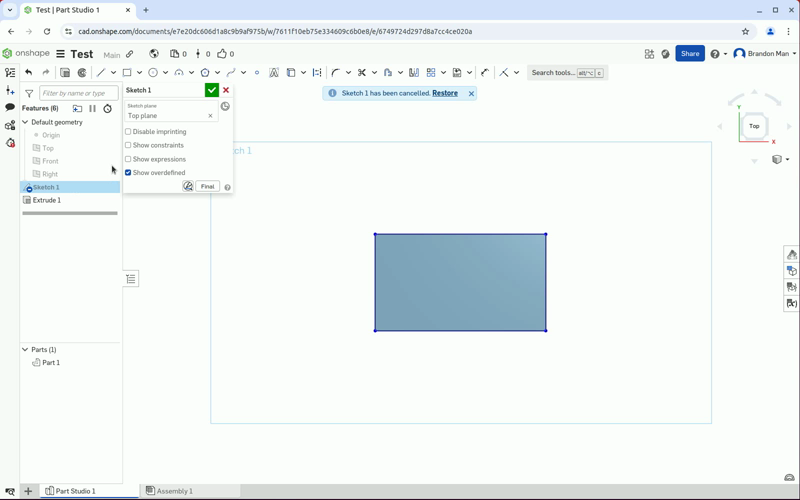
mouse_move(229, 92)
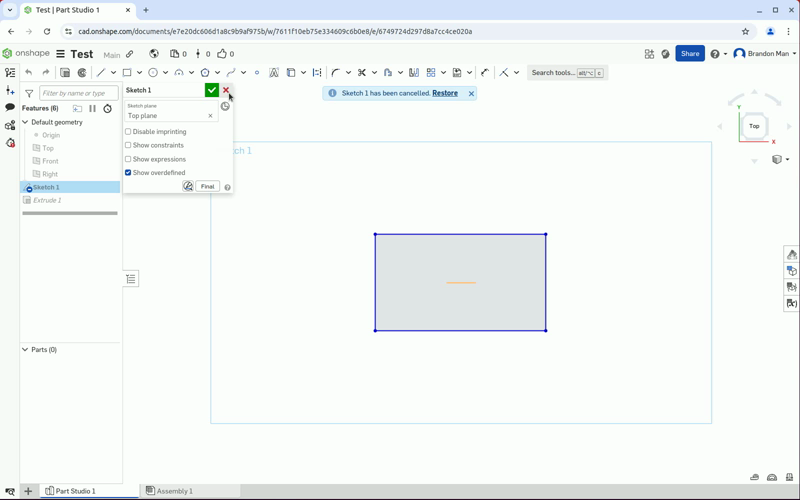
click(229, 92)
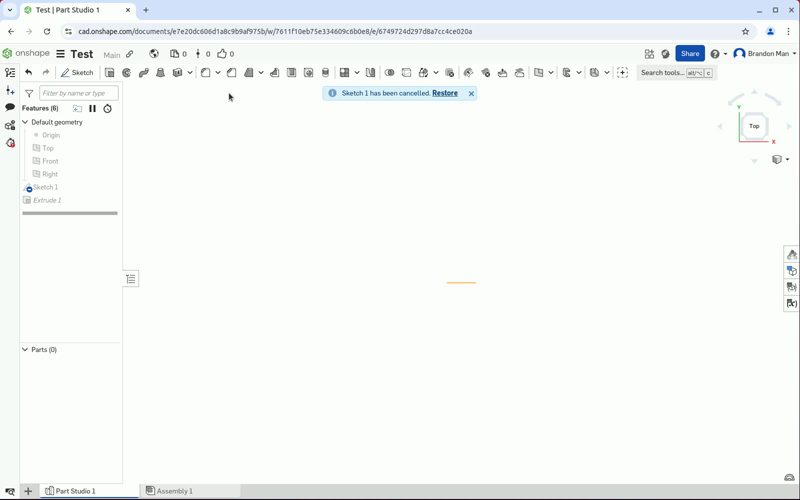
mouse_move(541, 75)
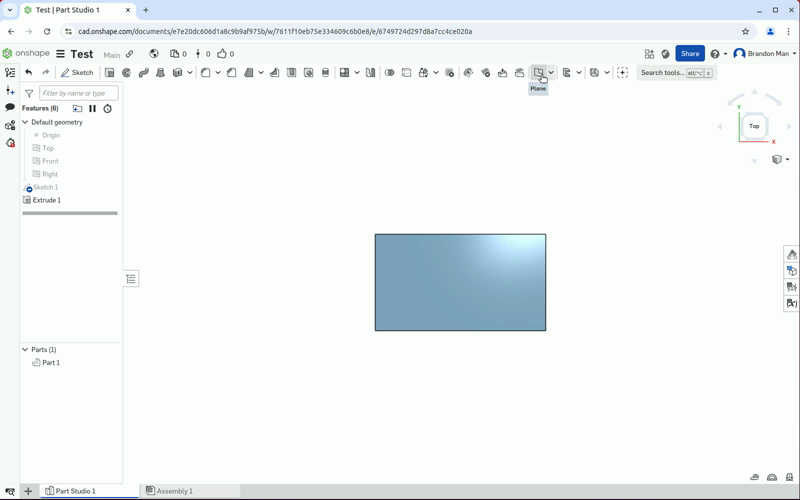
click(541, 75)
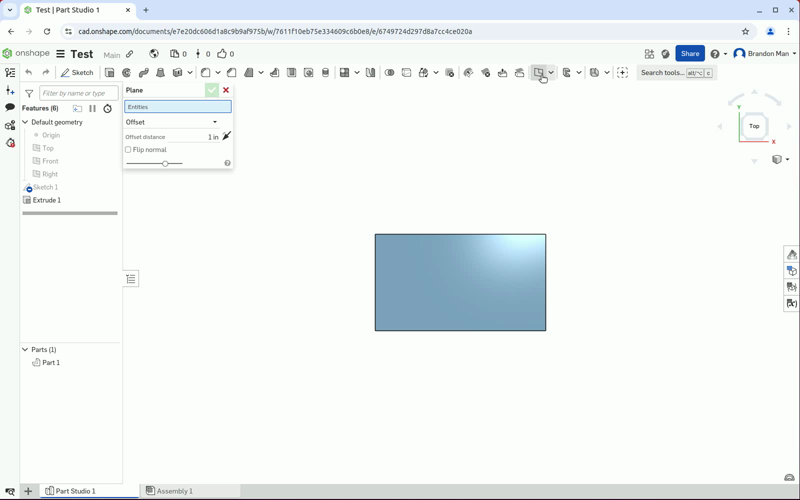
mouse_move(73, 150)
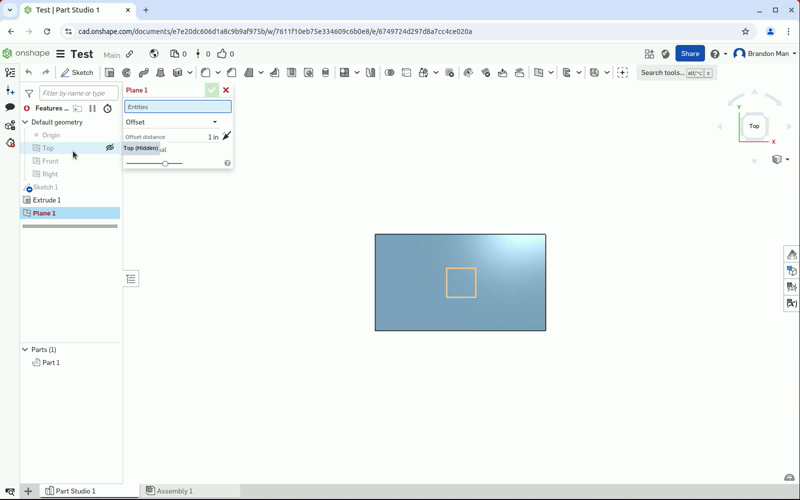
click(73, 150)
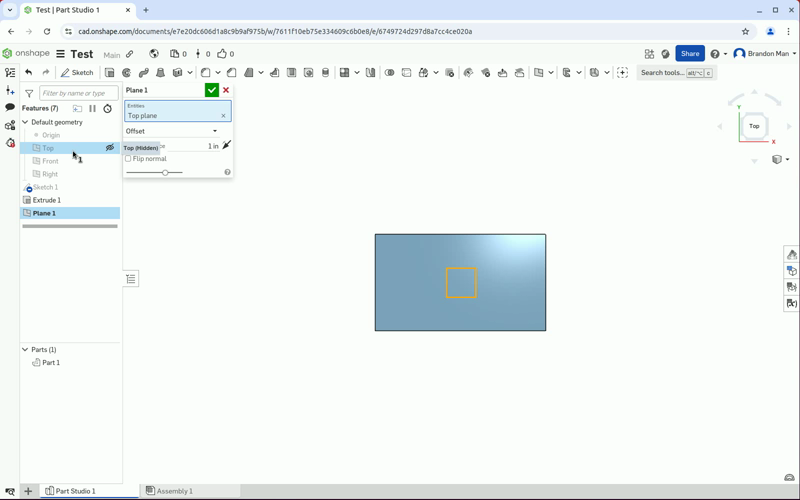
key(tab, 2)
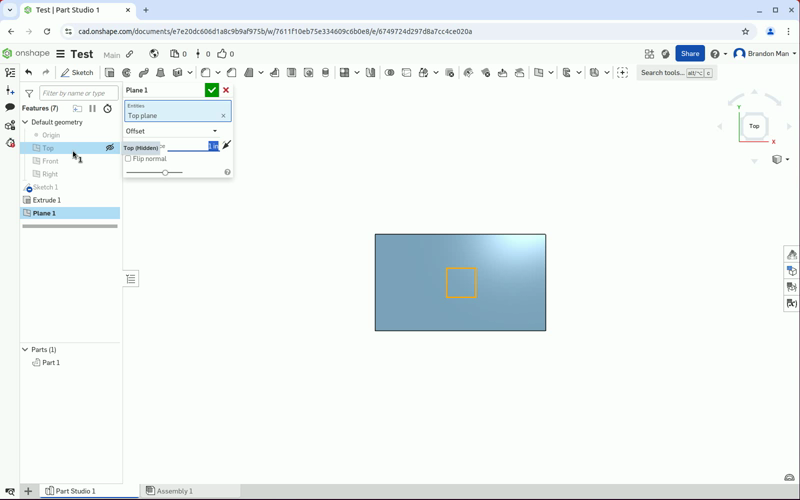
text(7.949)
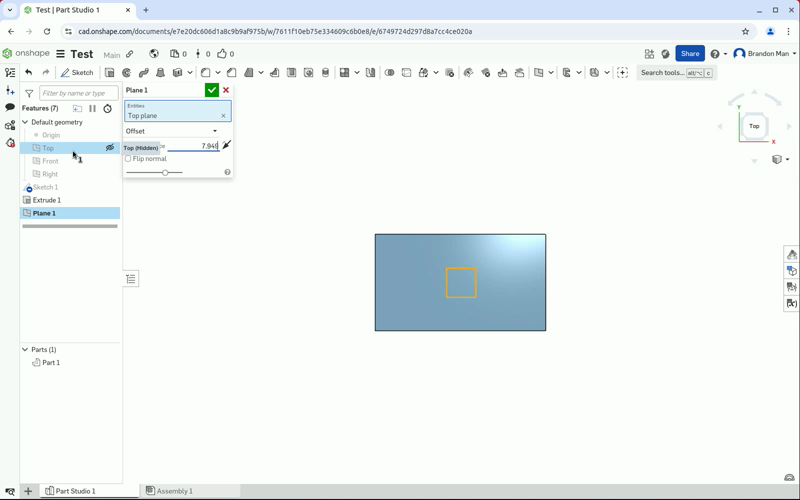
key(enter, 2)
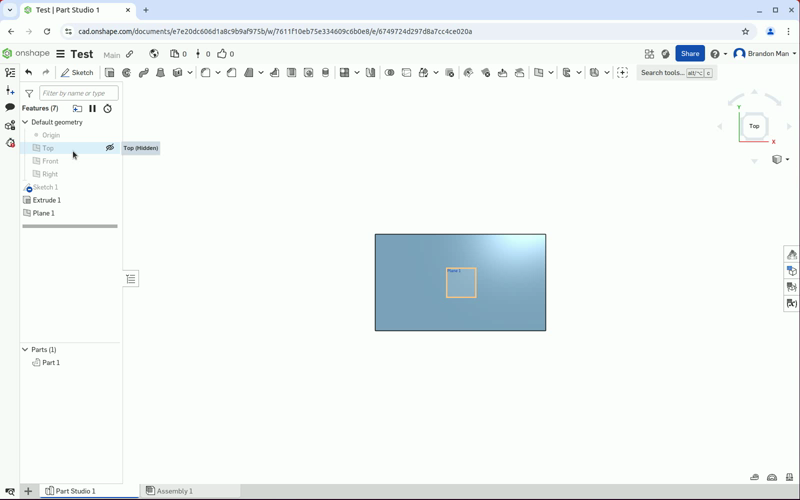
key(shift+s)
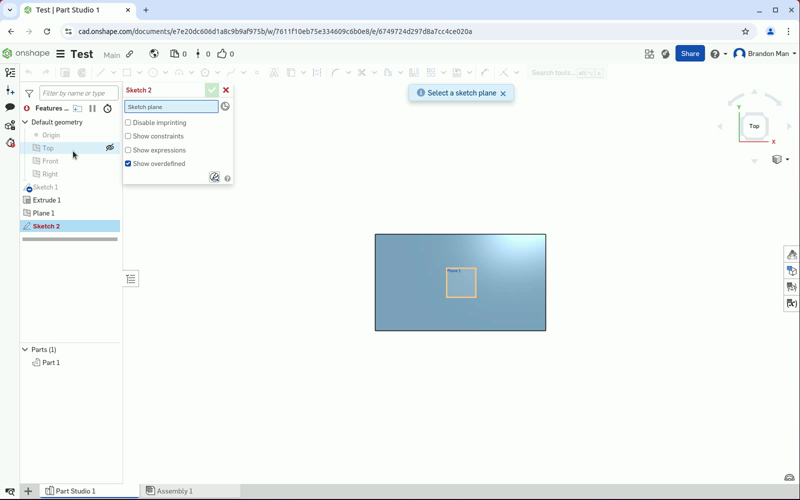
mouse_move(73, 215)
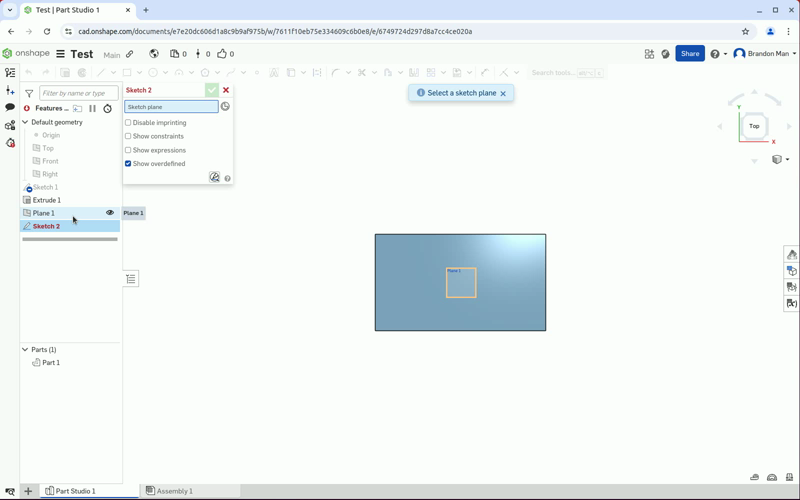
click(73, 215)
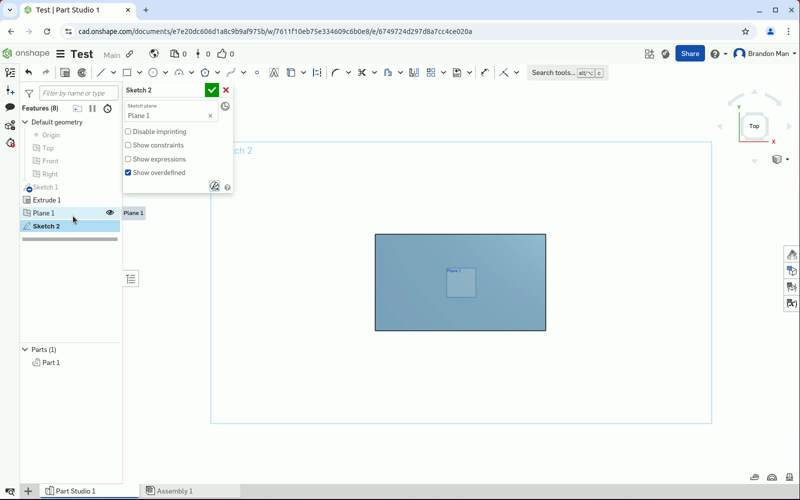
mouse_move(73, 352)
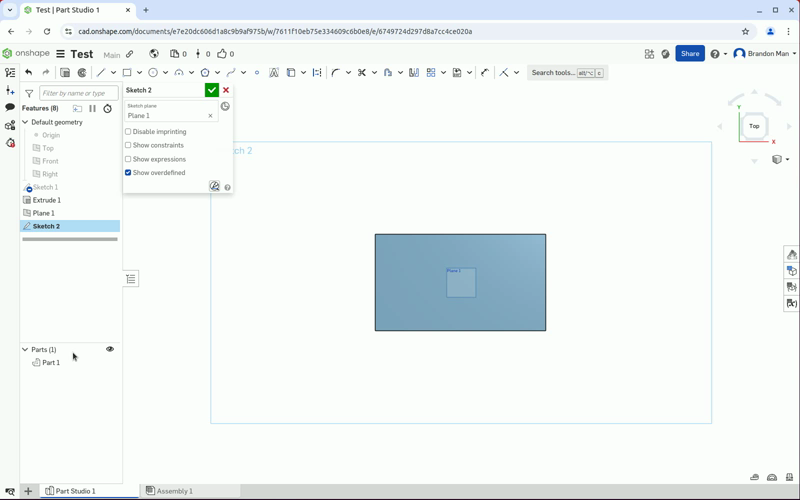
key(y)
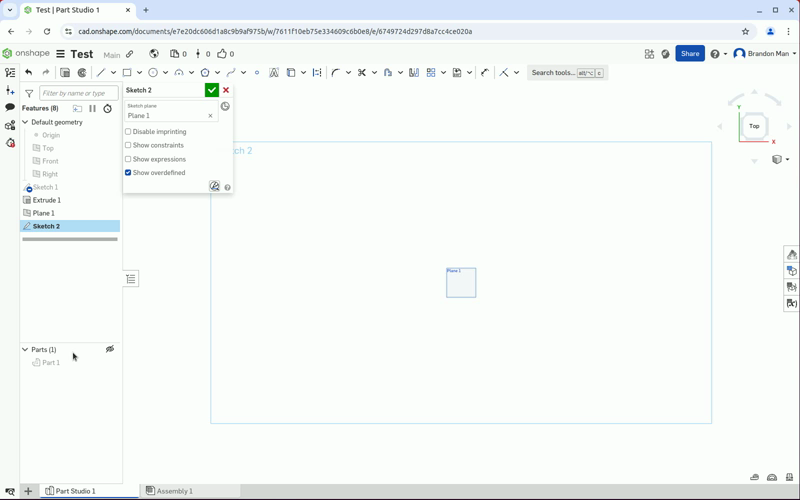
key(c)
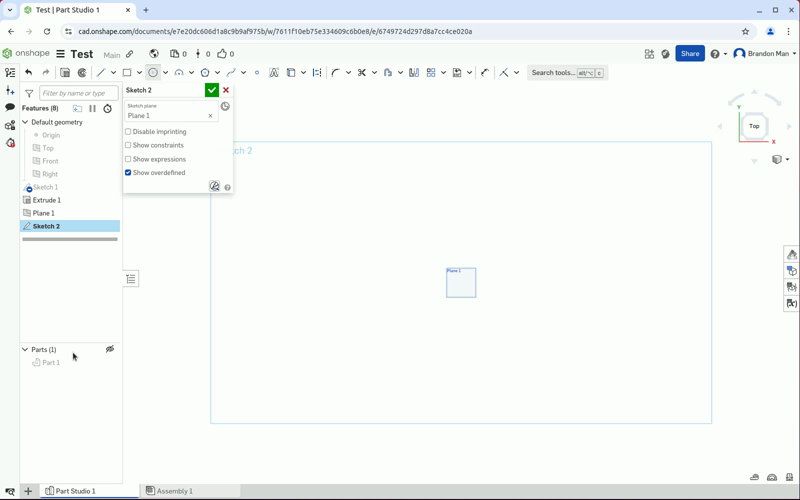
key_down(shift)
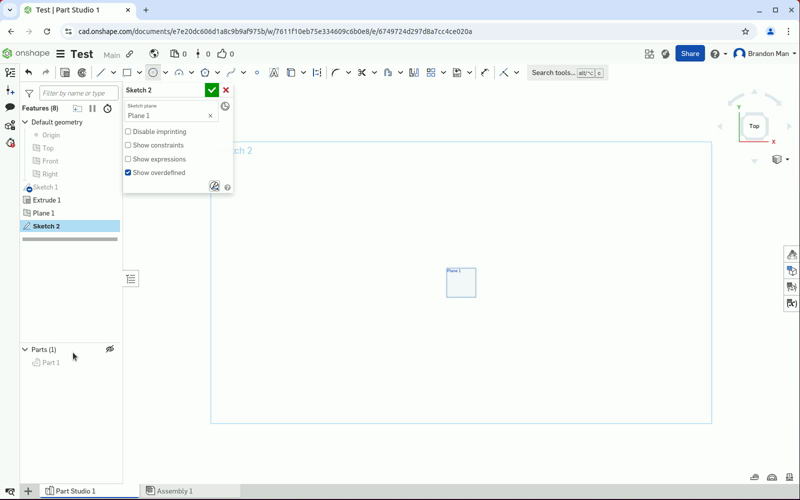
mouse_move(460, 282)
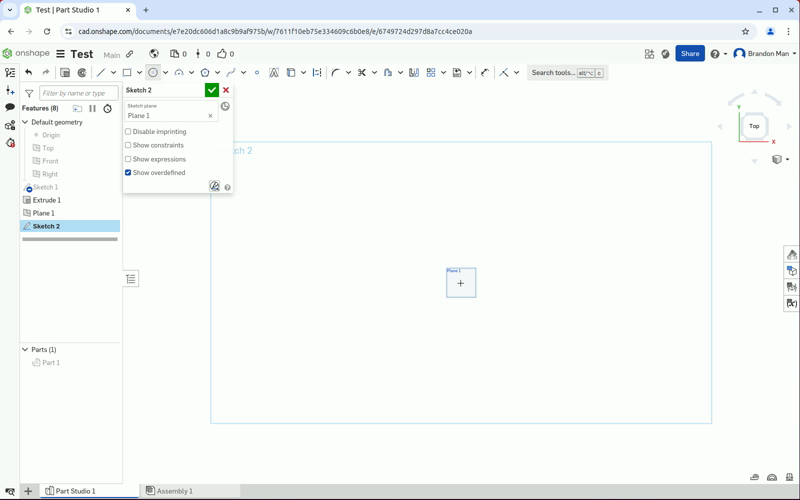
click(460, 282)
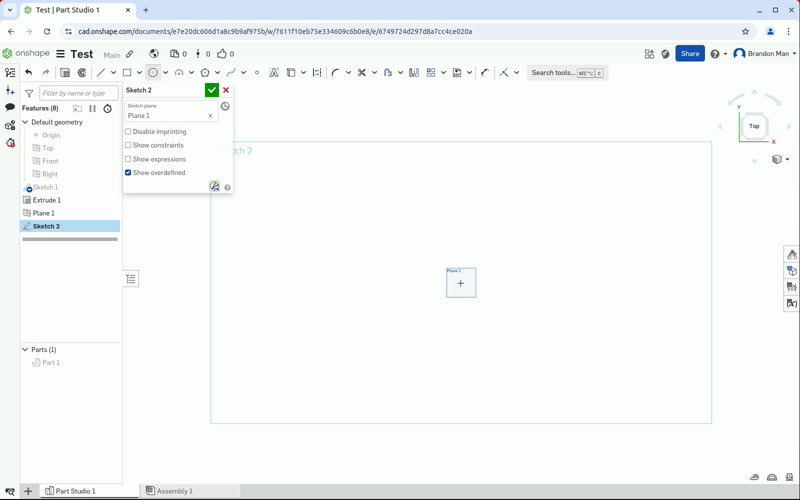
key_up(shift)
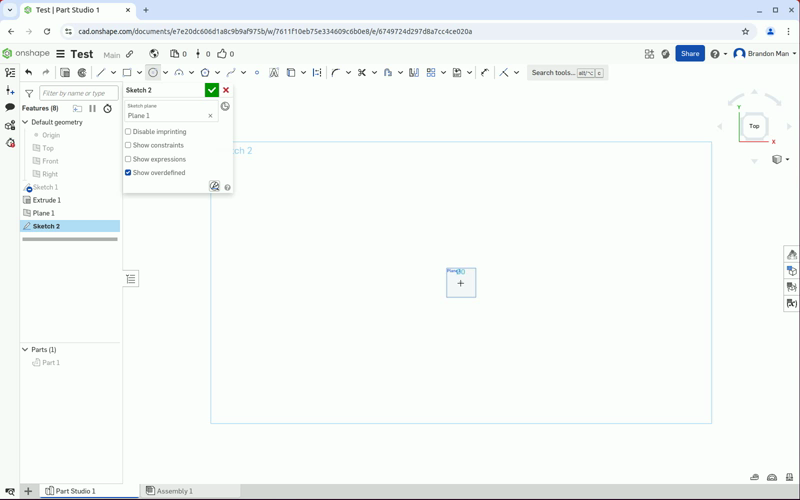
mouse_move(491, 282)
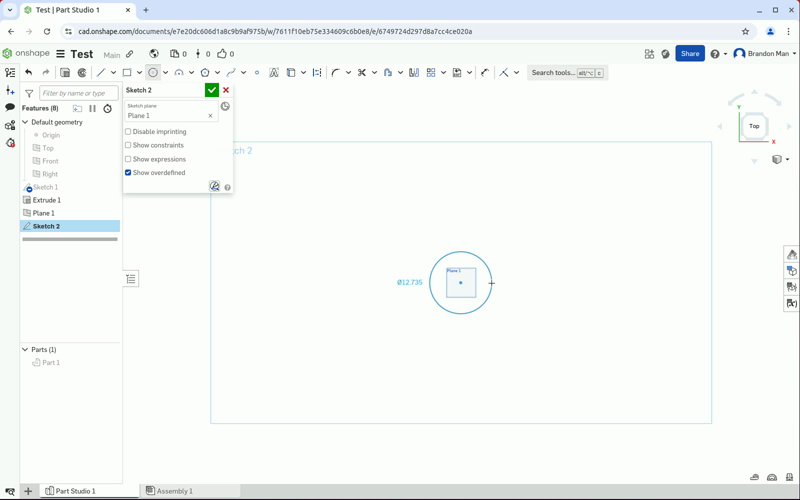
click(491, 282)
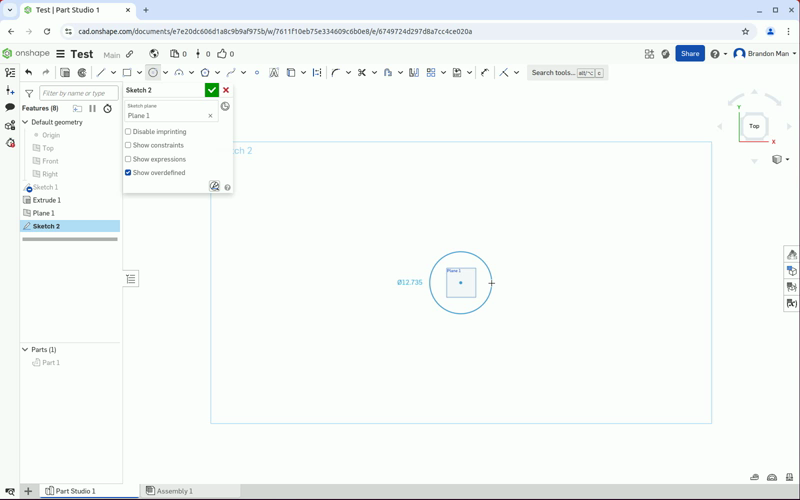
key(esc)
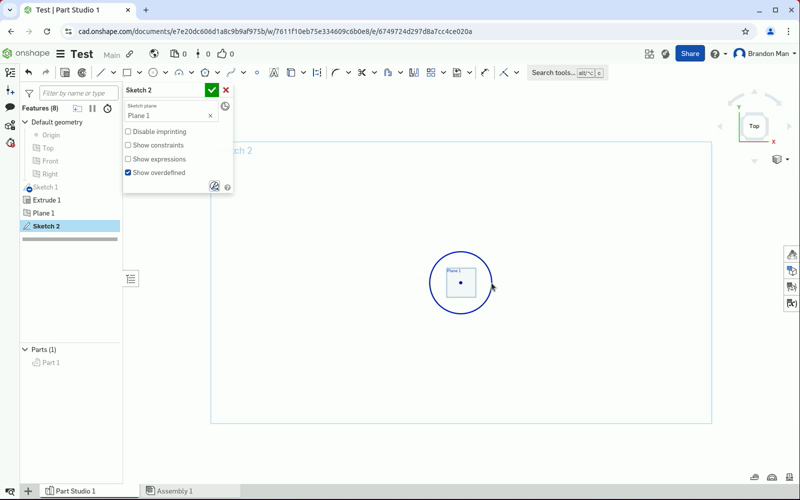
mouse_move(465, 305)
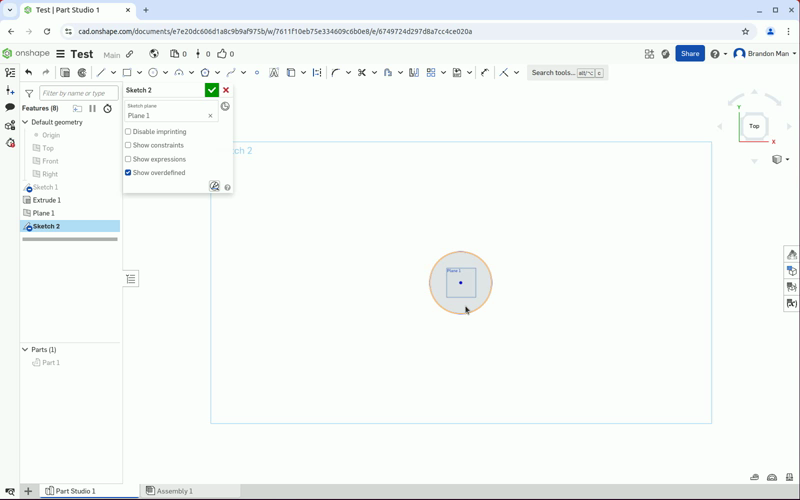
click(465, 305)
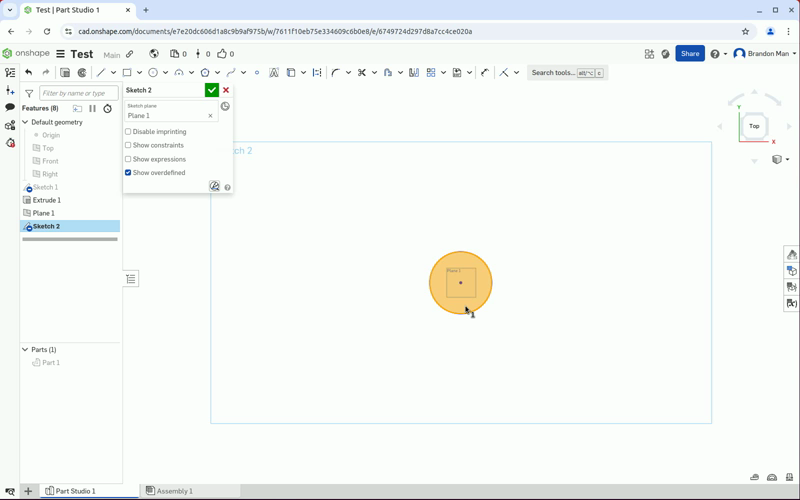
mouse_move(73, 352)
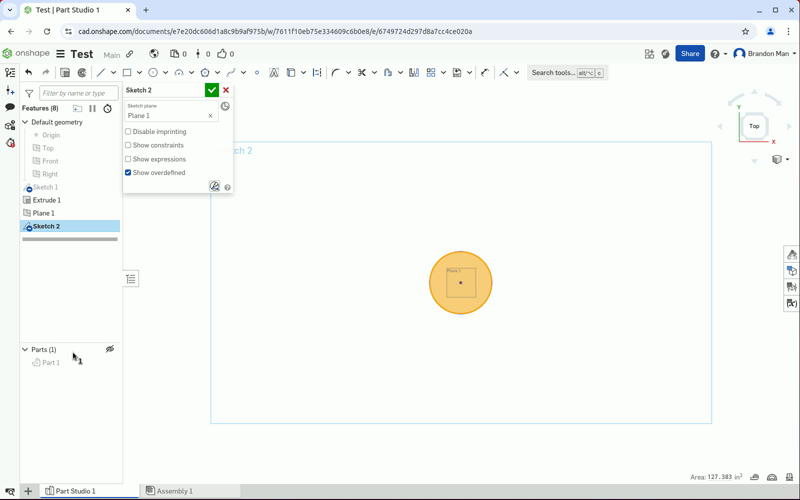
key(shift+y)
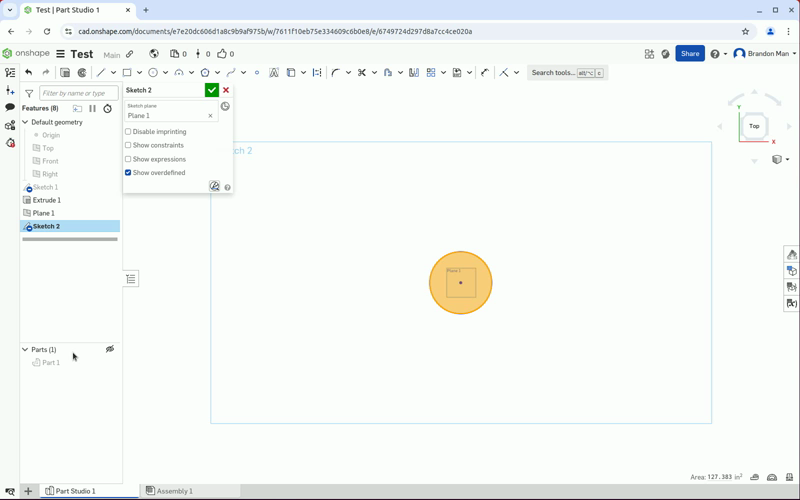
key(shift+e)
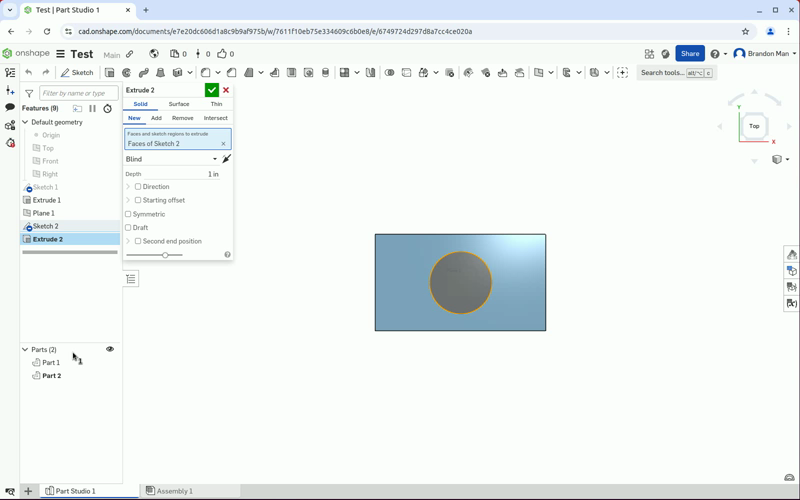
mouse_move(143, 106)
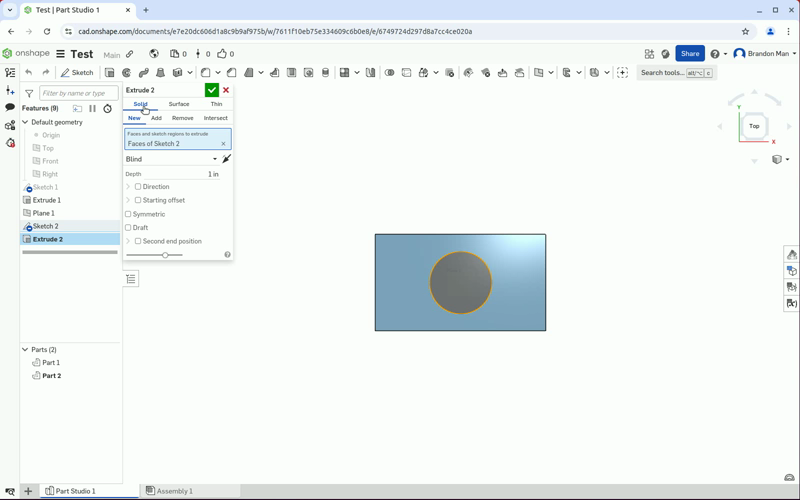
click(143, 106)
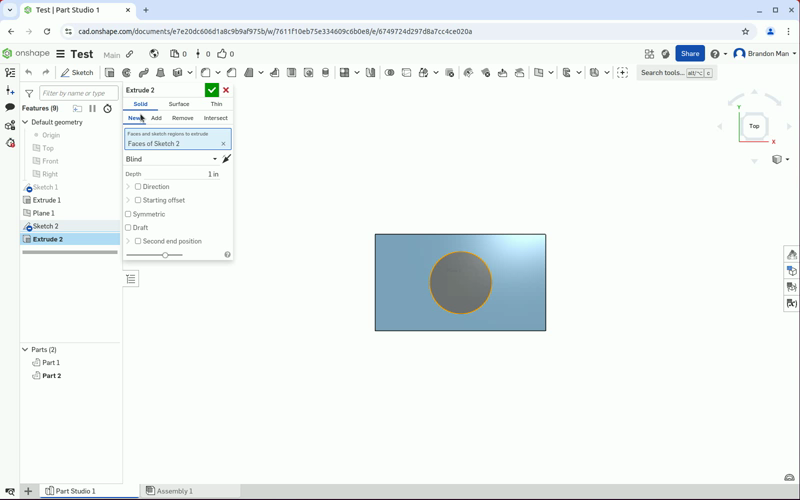
mouse_move(137, 120)
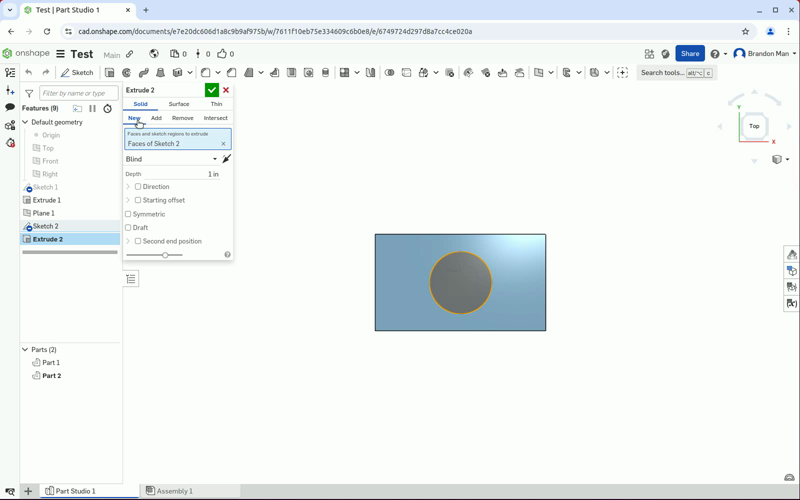
click(137, 120)
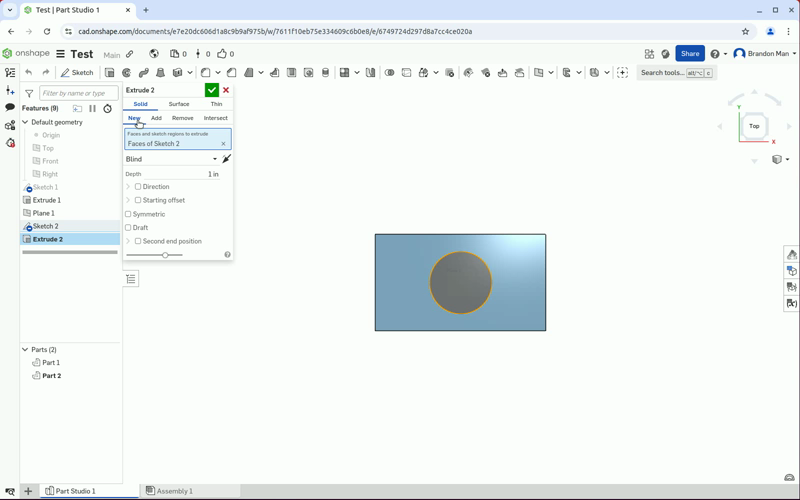
key(tab, 4)
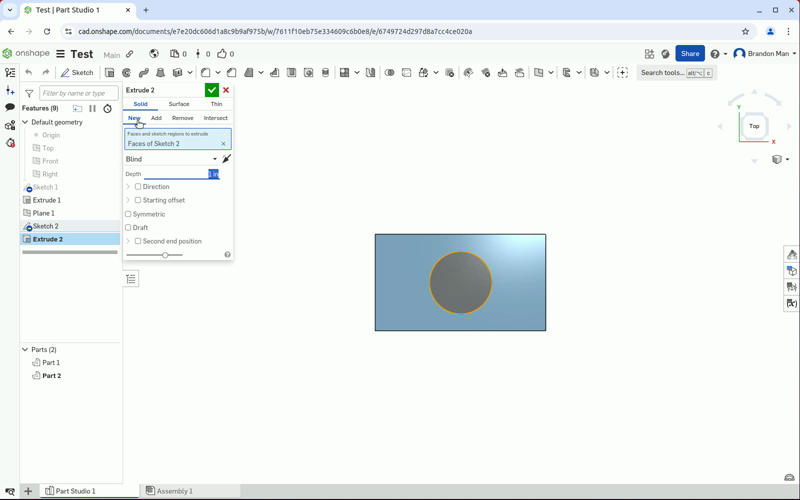
text(15.887)
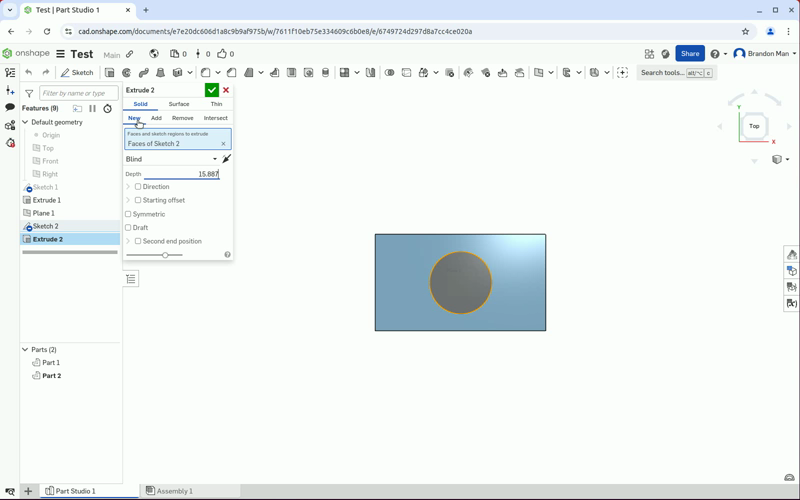
key(enter)
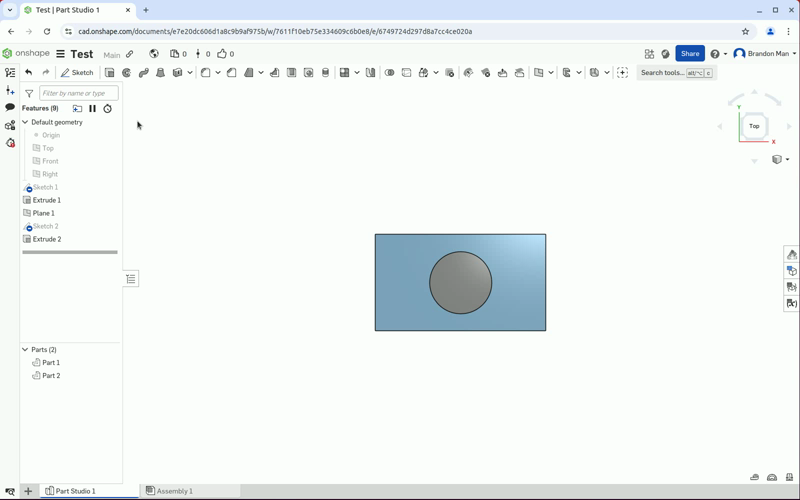
key(shift+h)
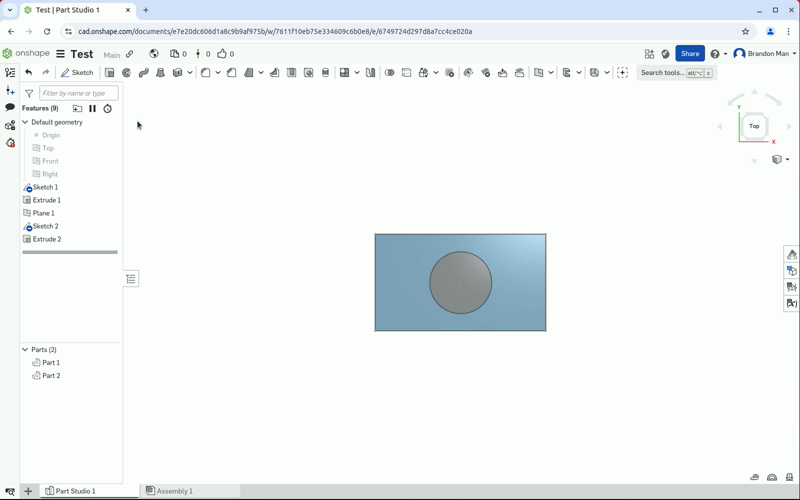
key(shift+h)
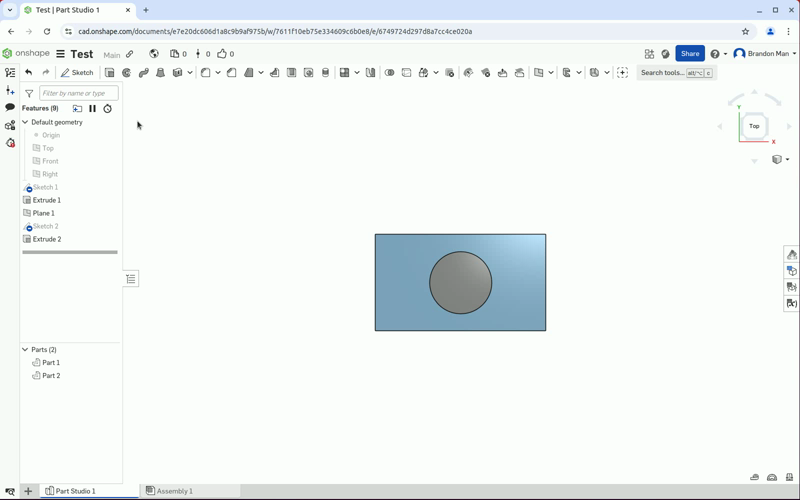
mouse_move(73, 189)
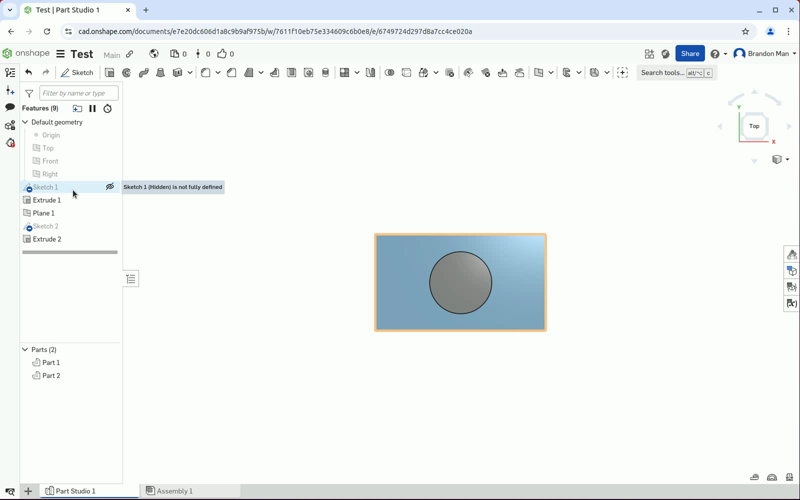
click(73, 189)
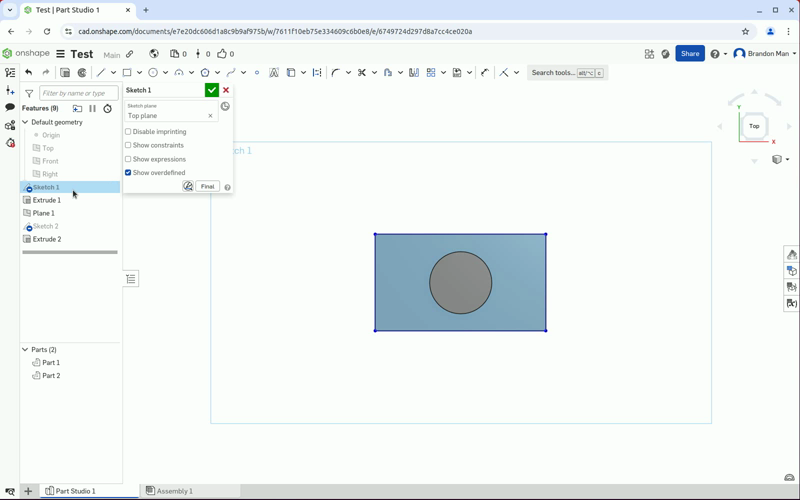
mouse_move(229, 92)
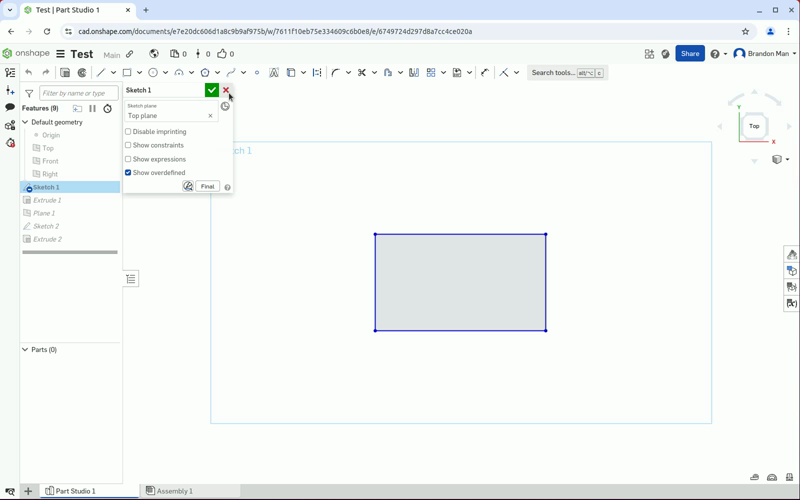
click(229, 92)
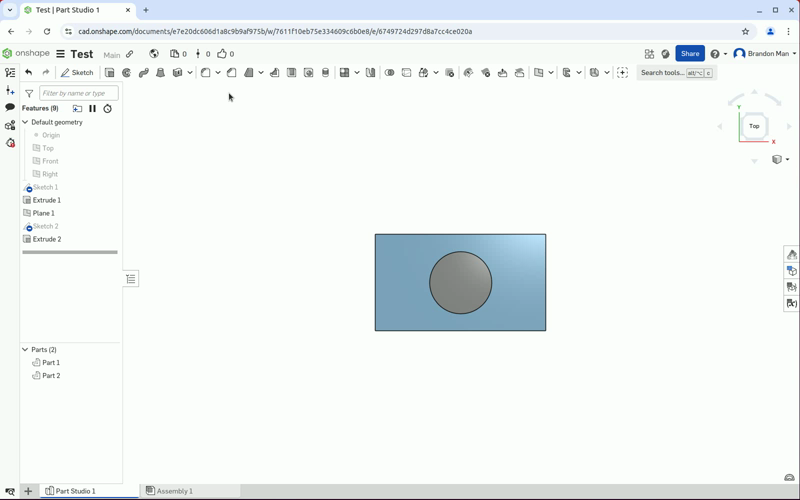
mouse_move(73, 352)
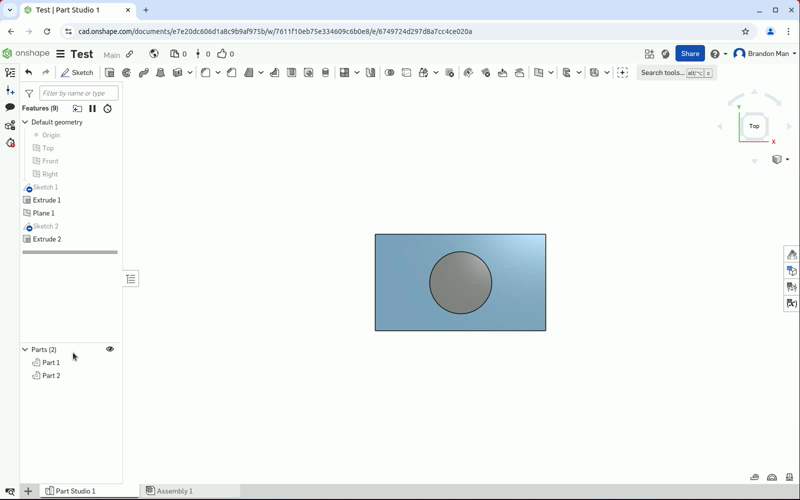
key(y)
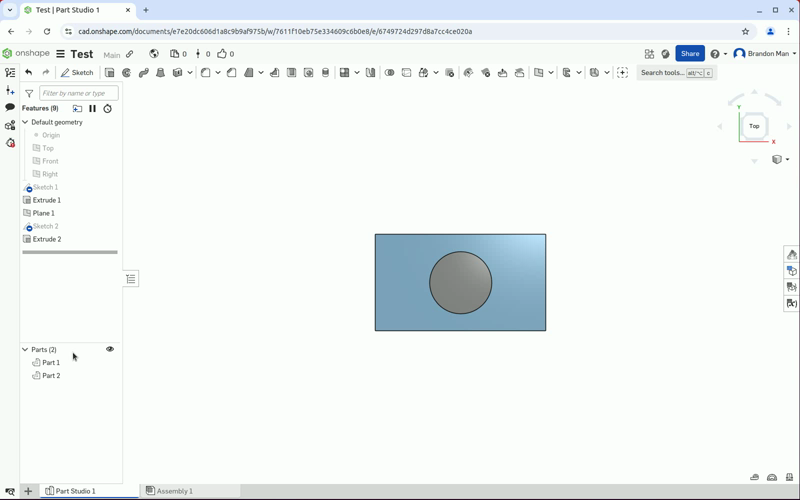
key(shift+p)
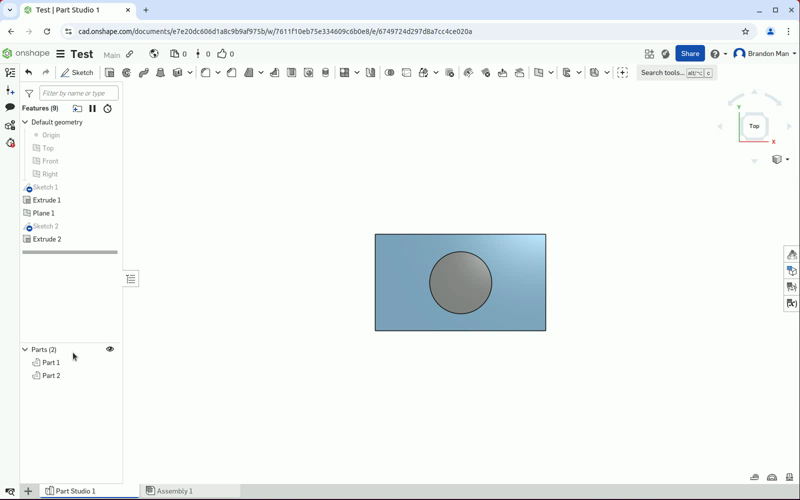
key(space)
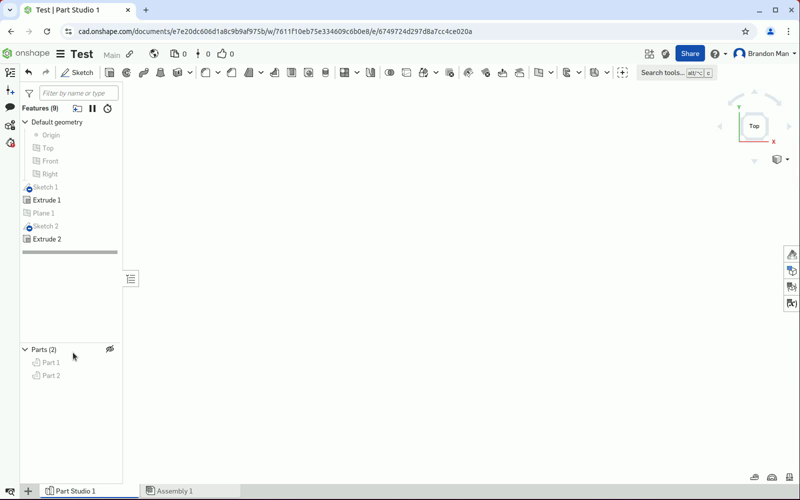
key_down(shift)
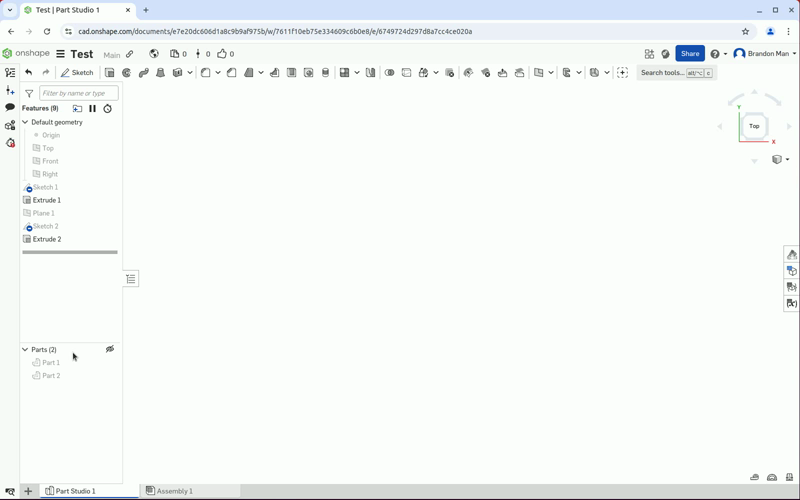
key(up)
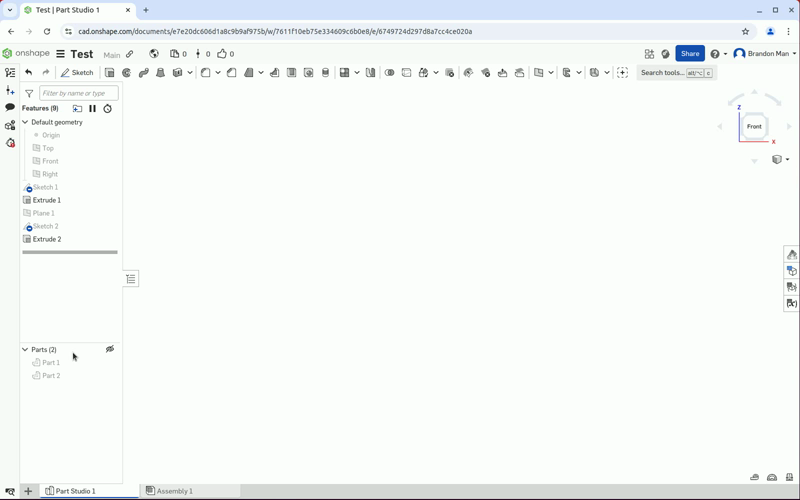
key_up(shift)
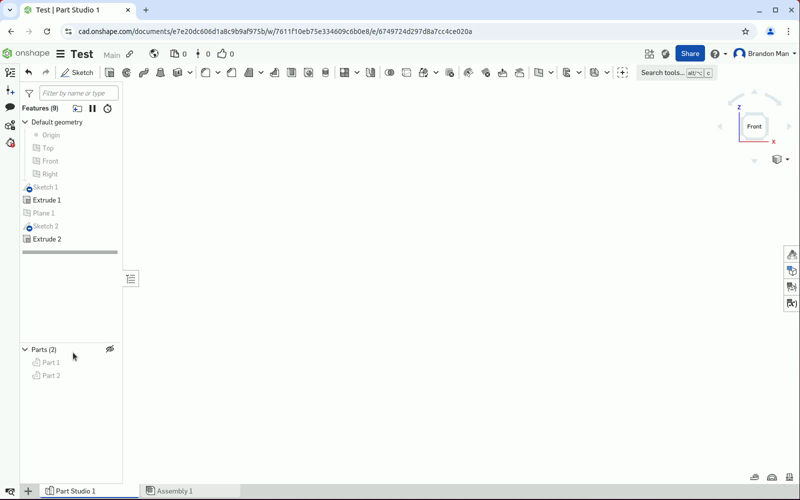
mouse_move(73, 352)
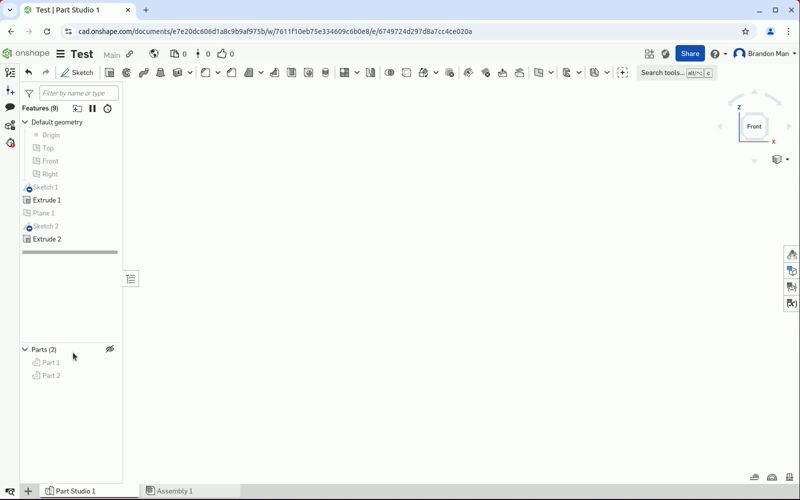
key(shift+y)
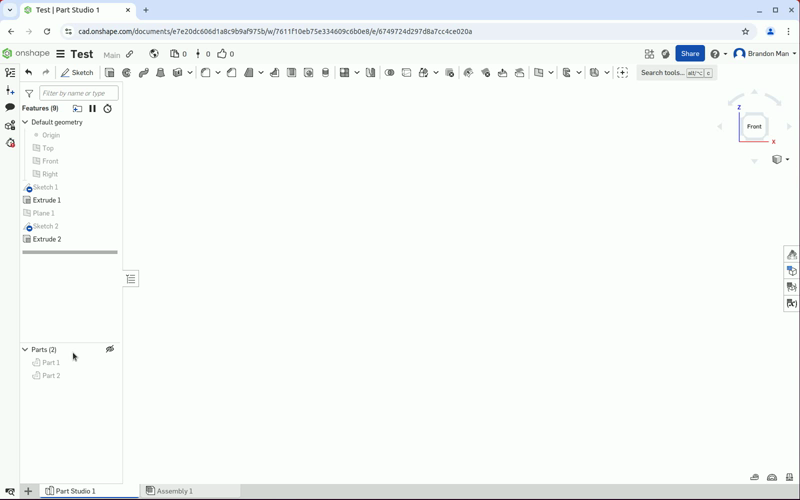
key(shift+s)
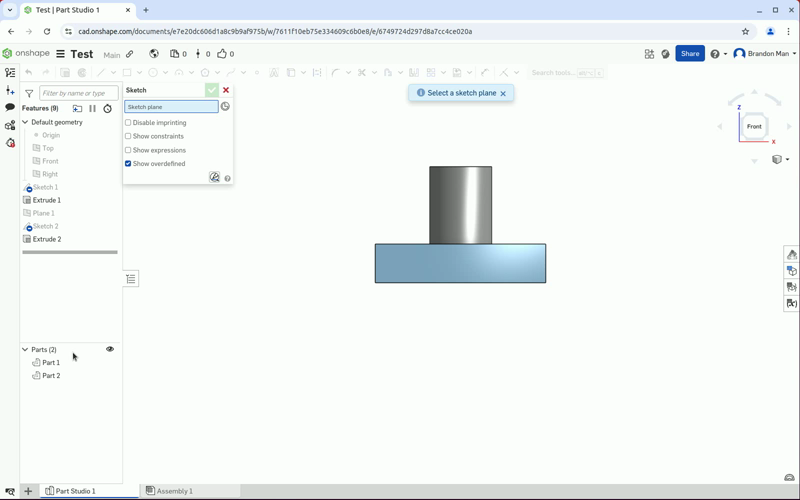
mouse_move(73, 163)
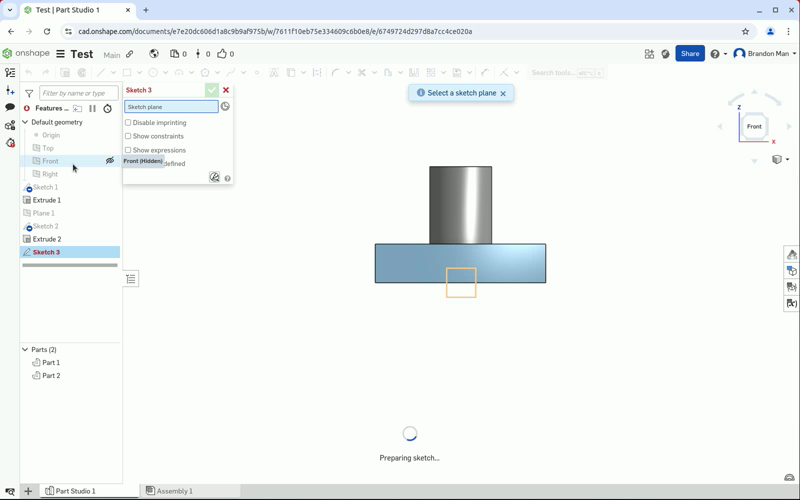
click(73, 163)
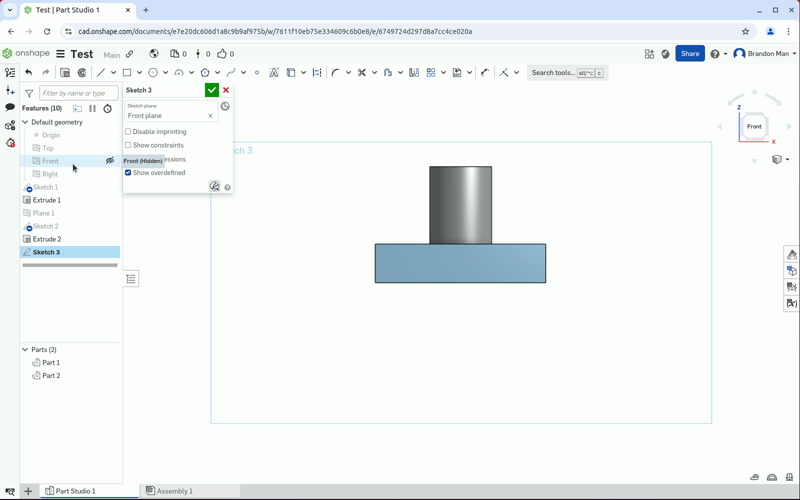
mouse_move(73, 352)
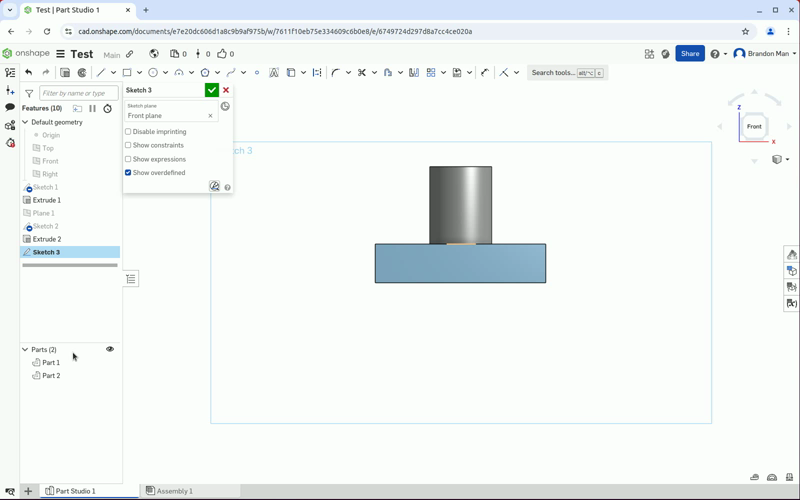
key(y)
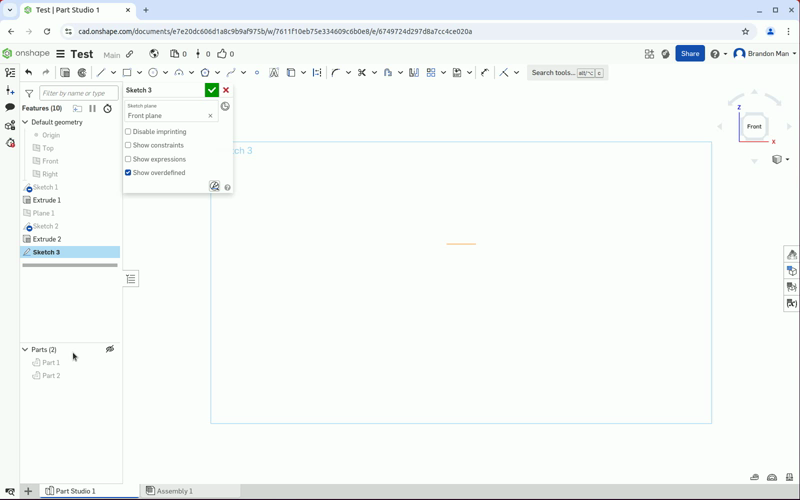
key(l)
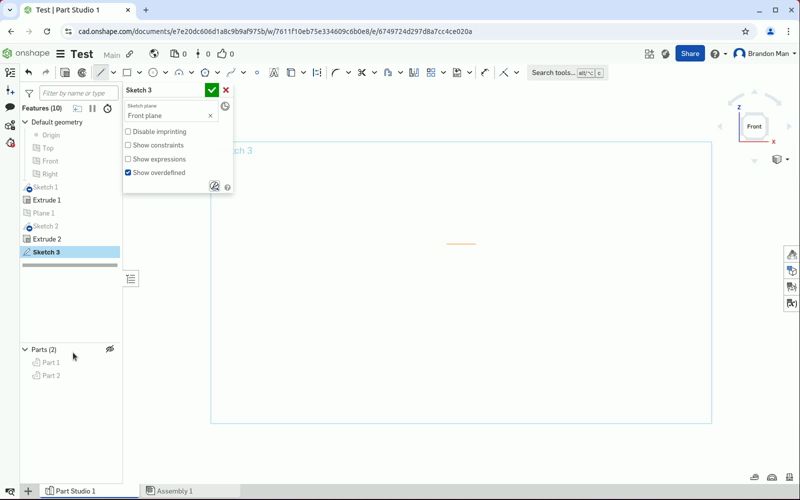
key_down(shift)
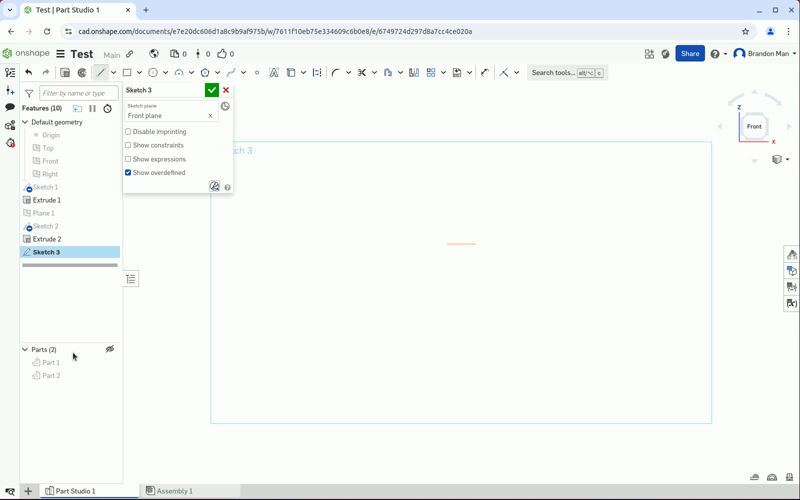
mouse_move(407, 159)
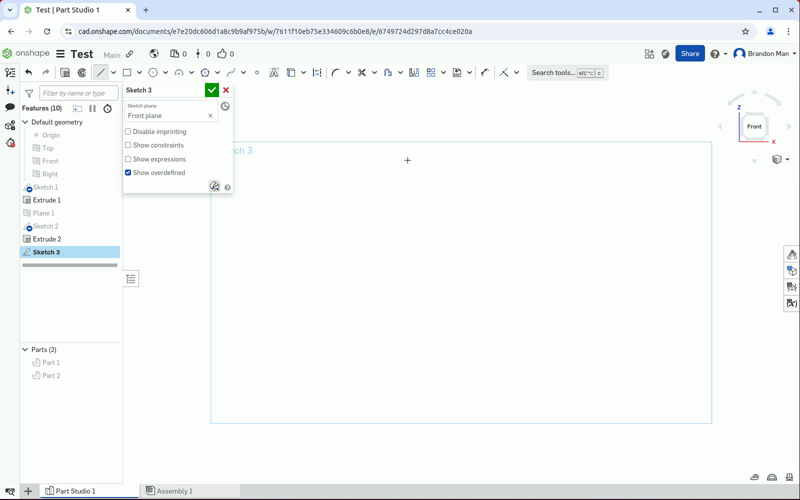
click(407, 159)
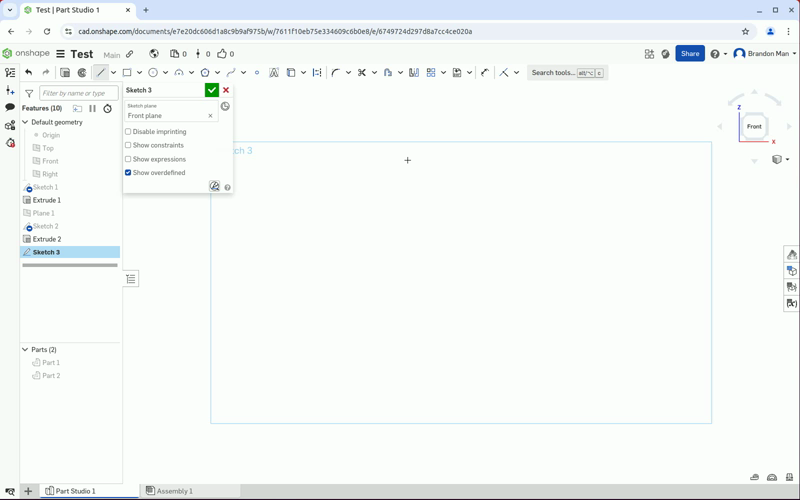
key_up(shift)
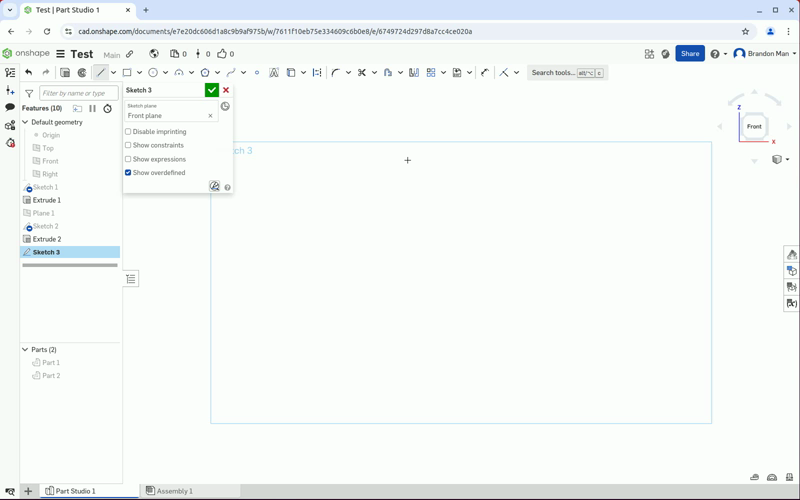
key_down(shift)
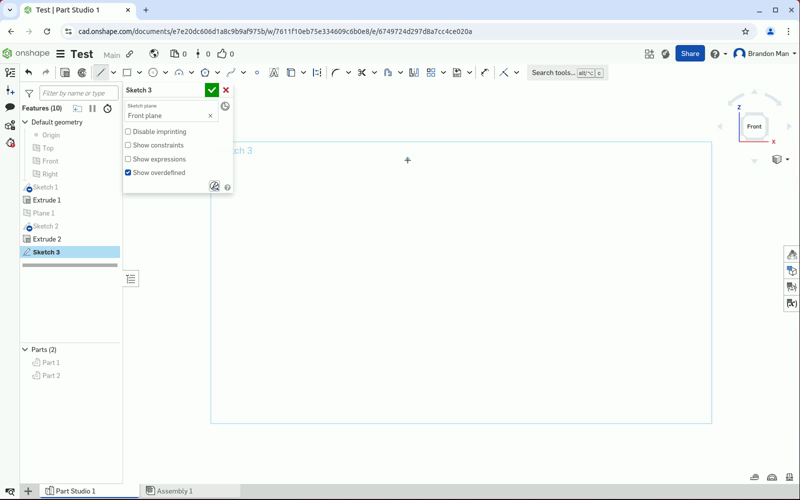
mouse_move(525, 217)
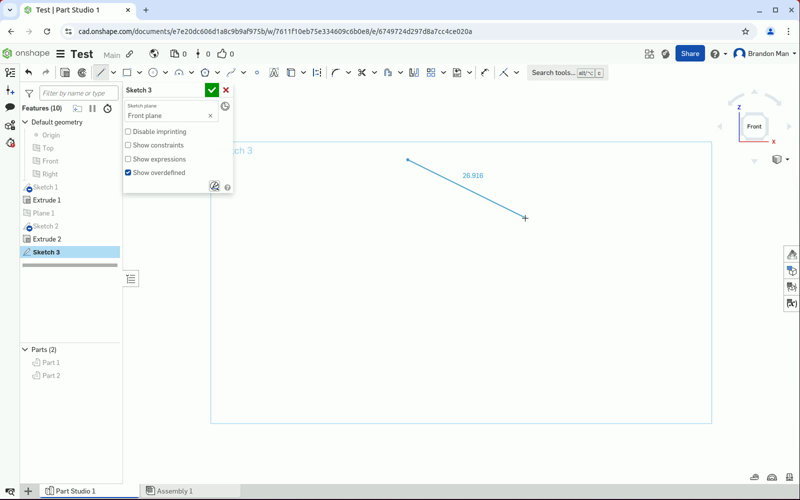
click(525, 217)
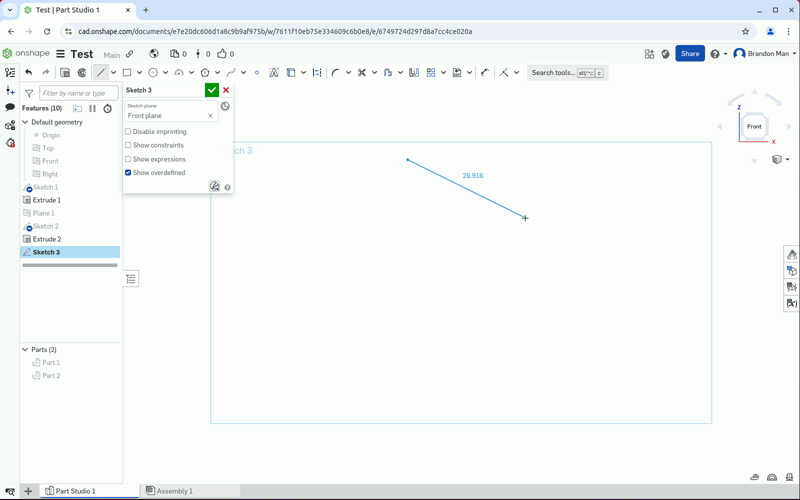
key_up(shift)
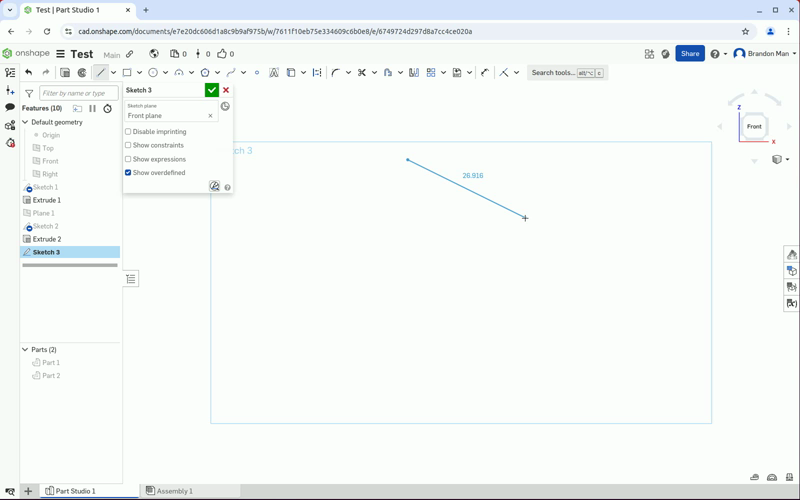
key_down(shift)
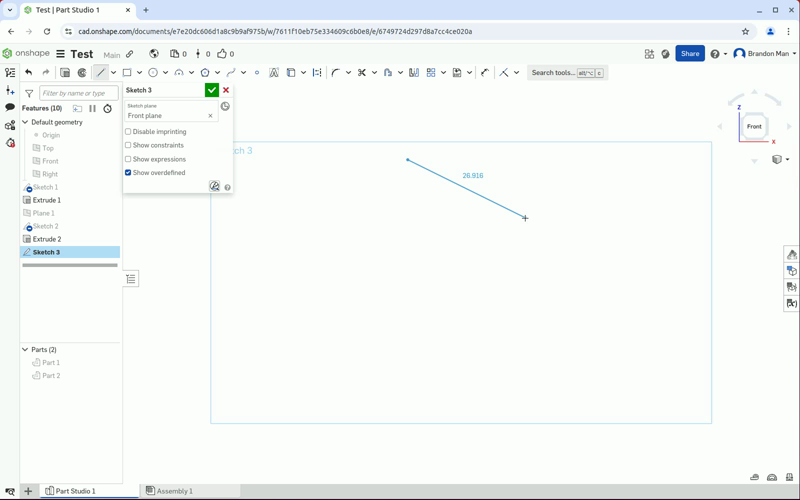
mouse_move(555, 217)
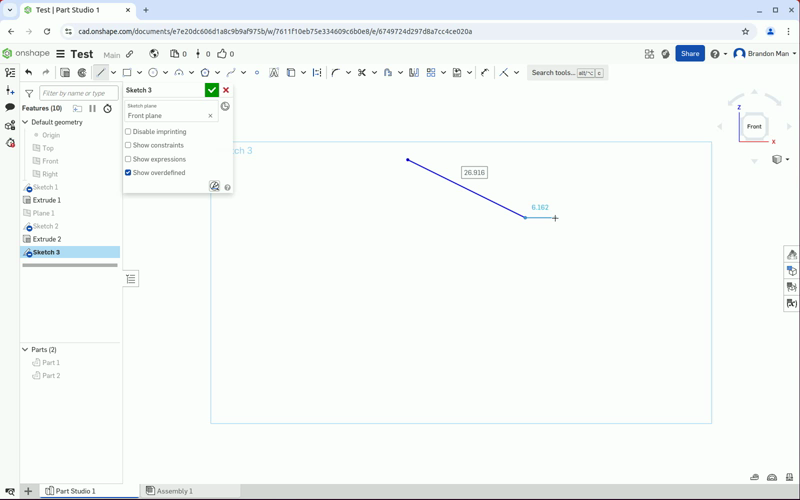
mouse_move(525, 159)
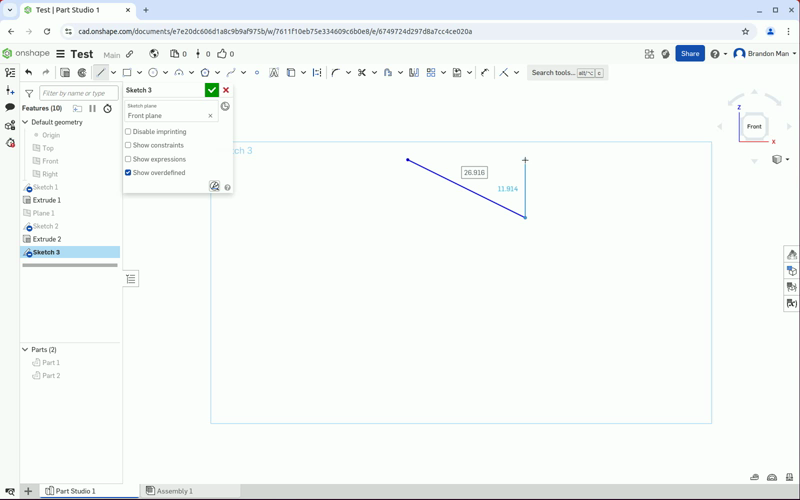
click(525, 159)
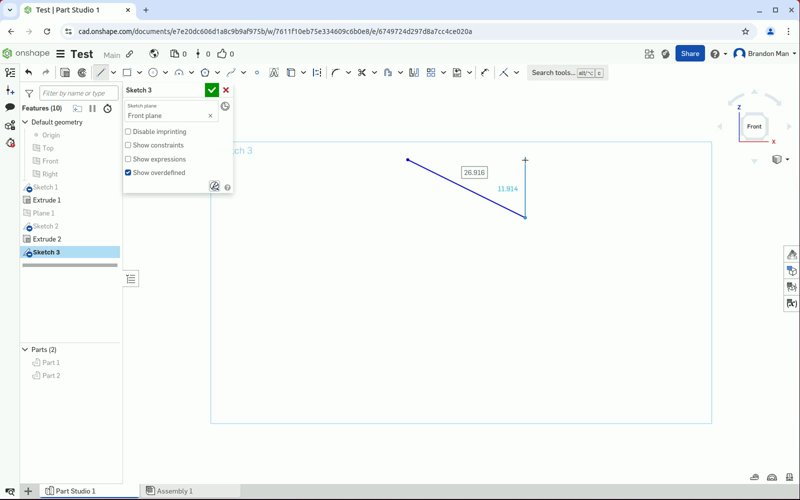
key_up(shift)
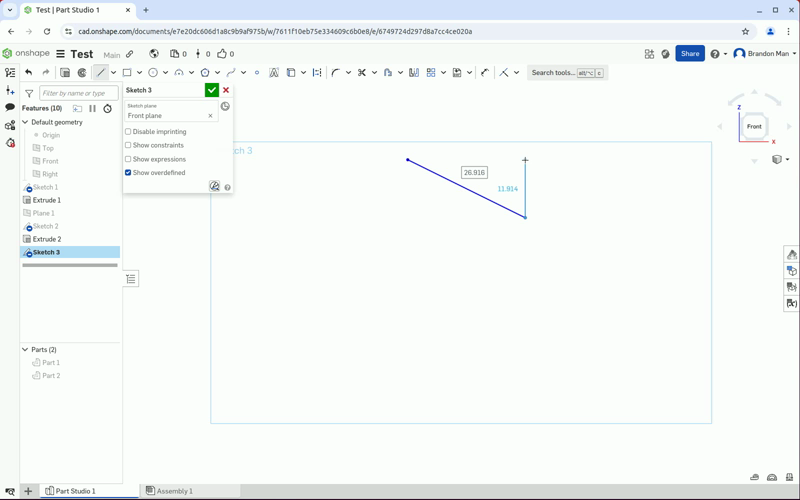
key_down(shift)
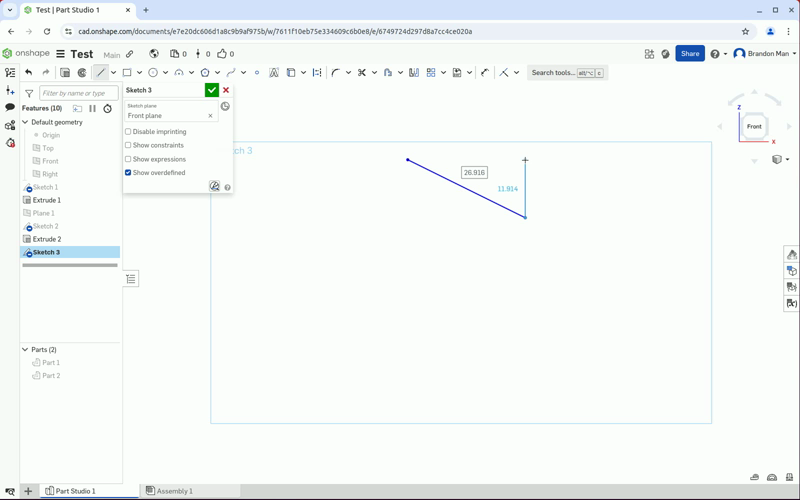
mouse_move(407, 159)
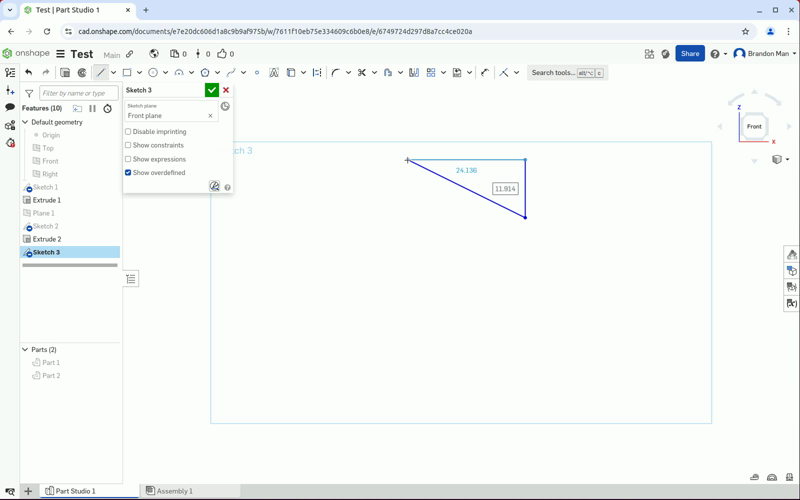
key_up(shift)
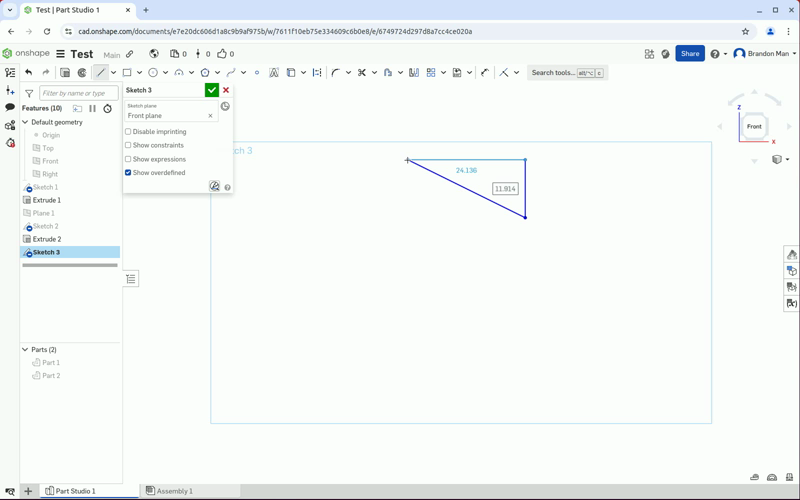
click(407, 159)
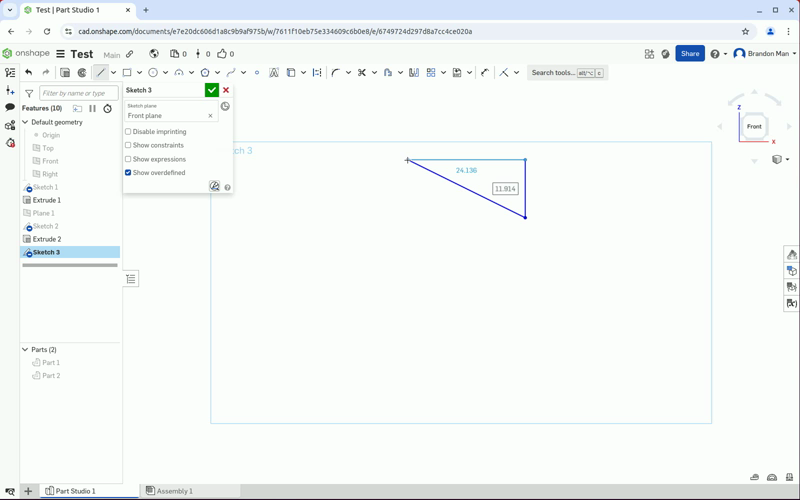
key(esc)
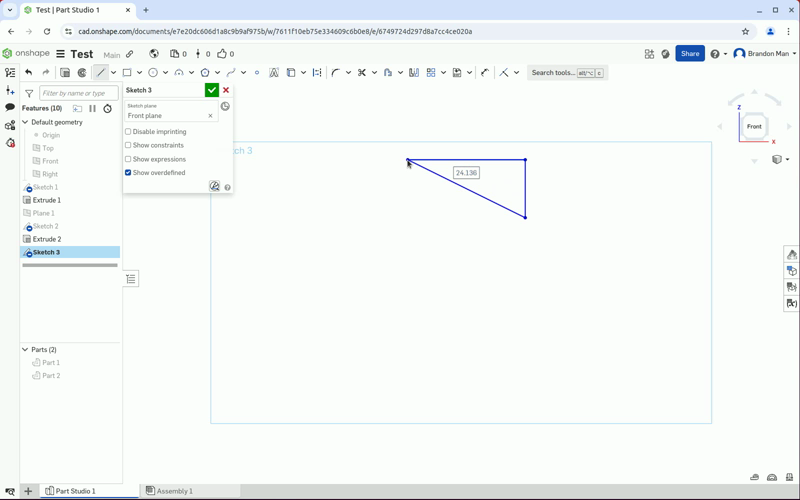
mouse_move(480, 168)
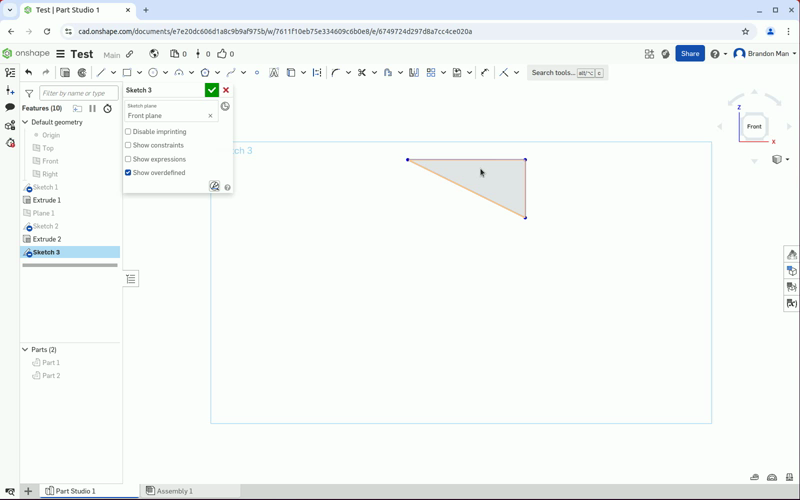
click(480, 168)
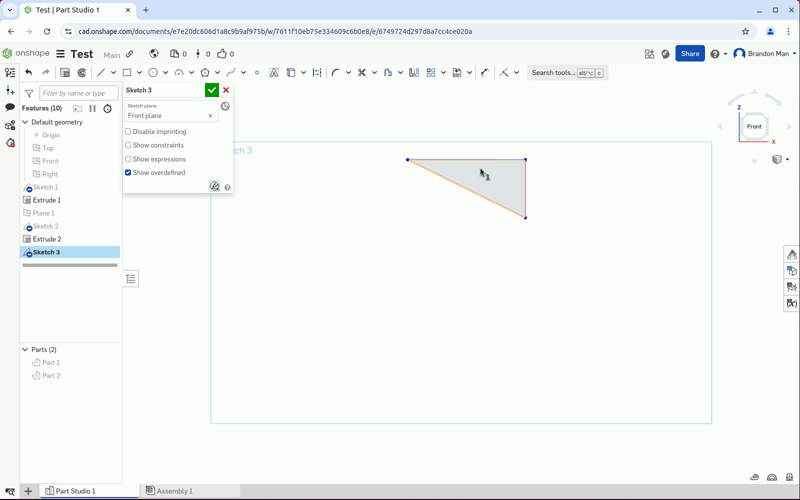
mouse_move(73, 352)
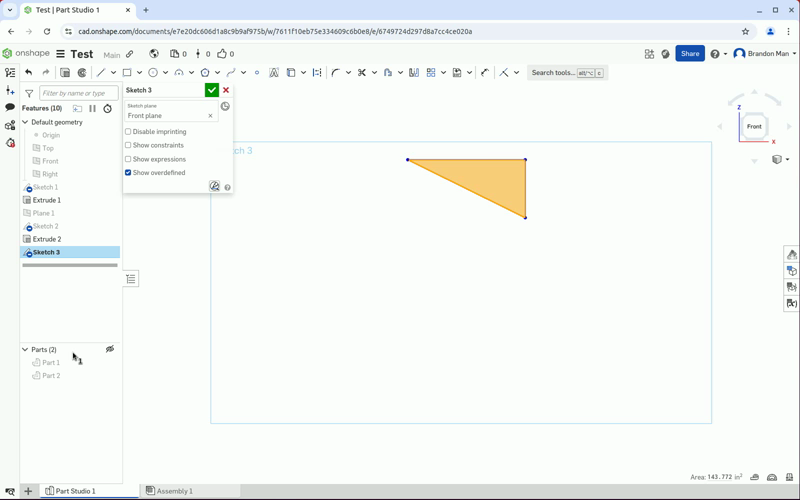
key(shift+y)
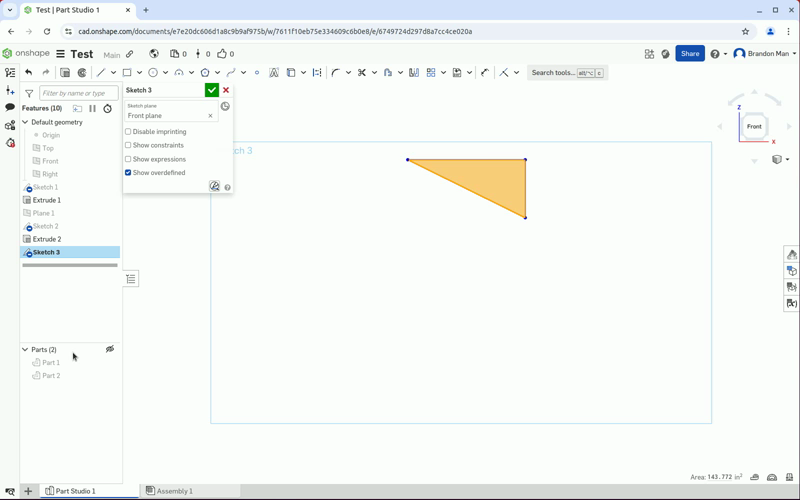
key(shift+e)
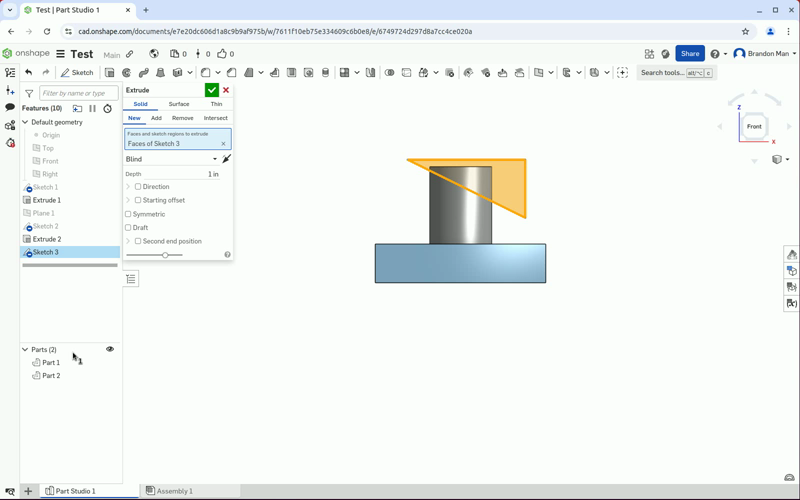
mouse_move(143, 106)
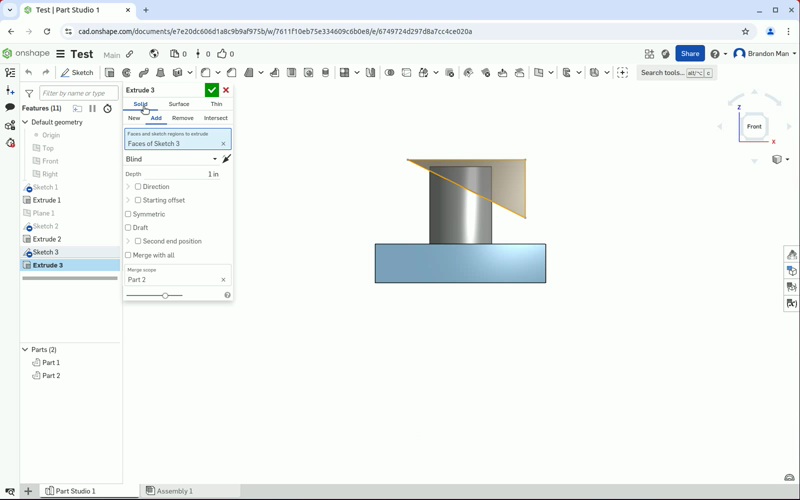
click(143, 106)
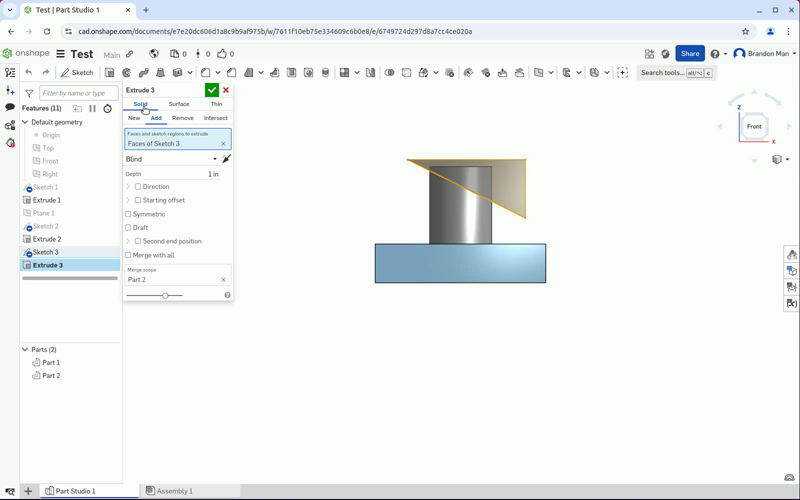
mouse_move(186, 120)
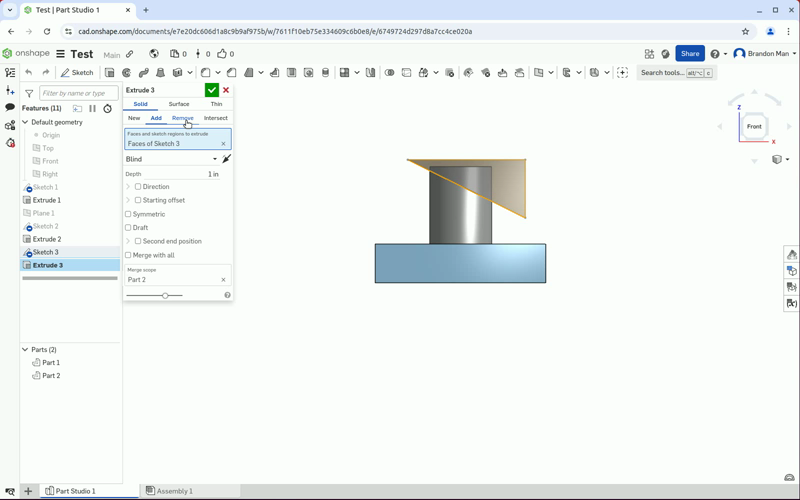
click(186, 120)
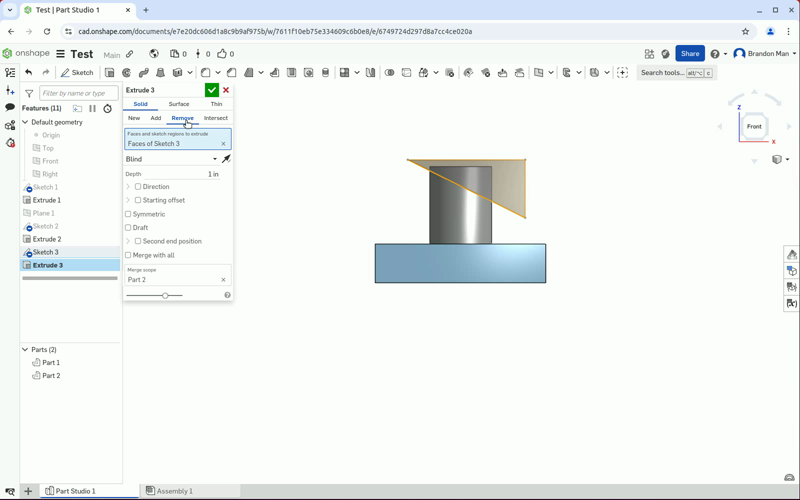
key(tab, 4)
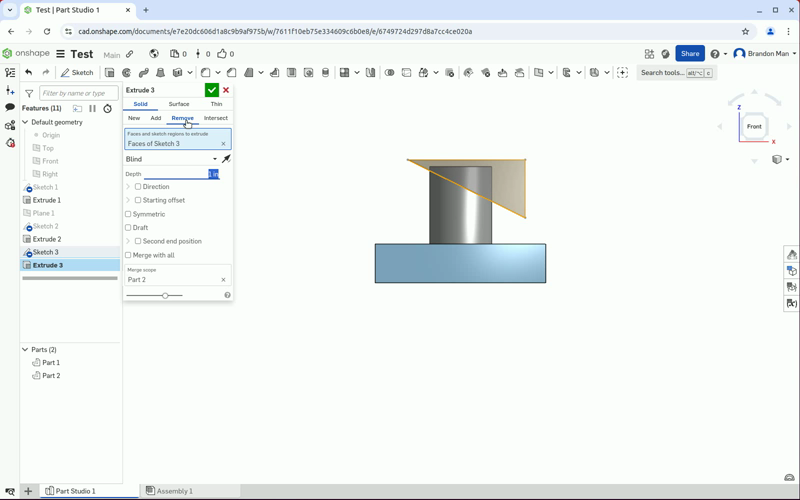
text(-15.886)
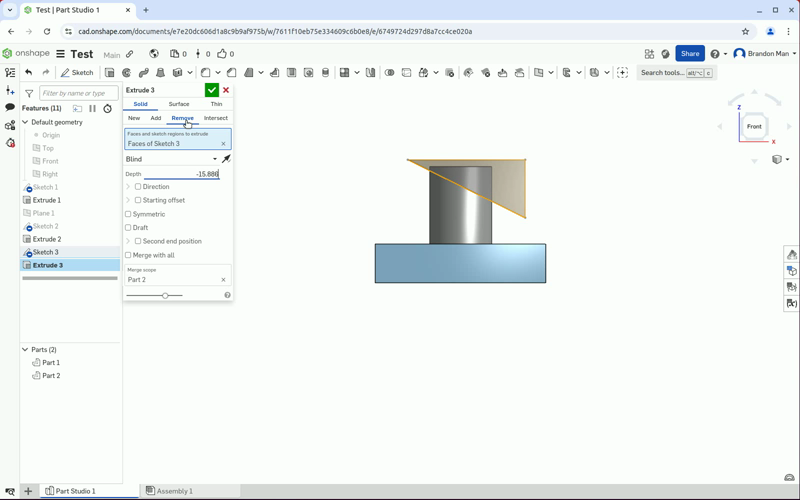
key(tab, 3)
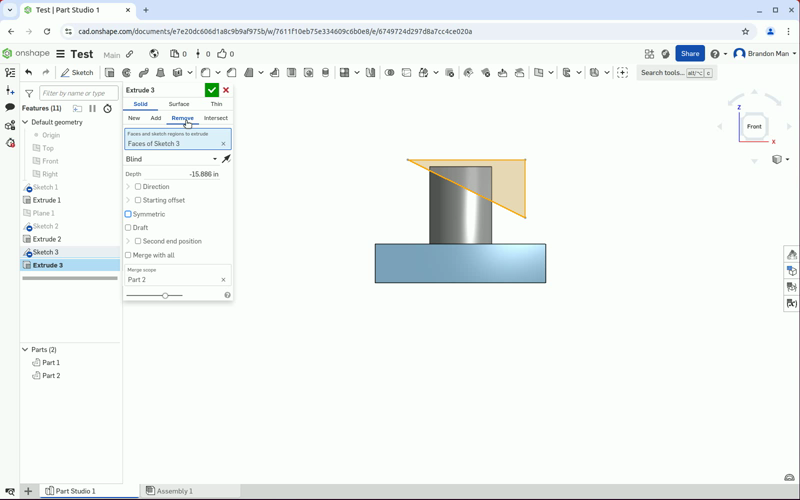
key(space)
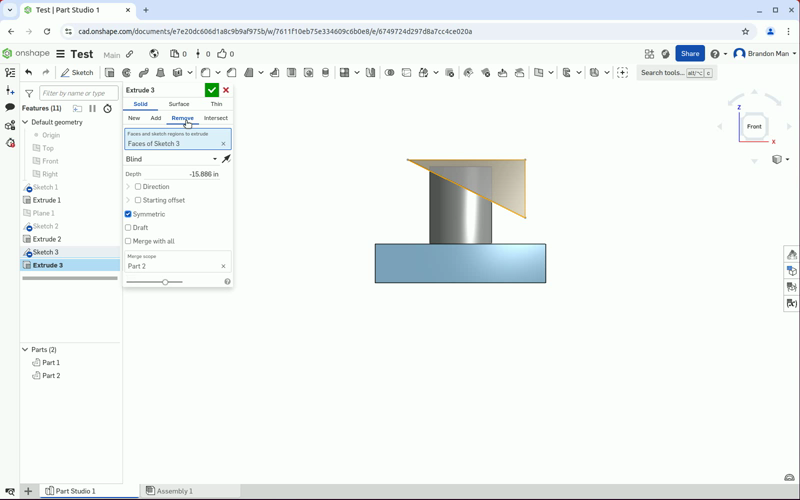
key(tab, 2)
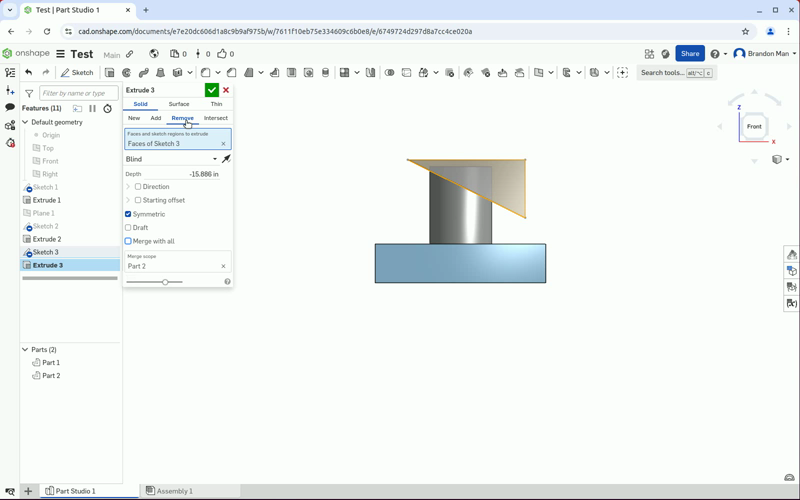
key(space)
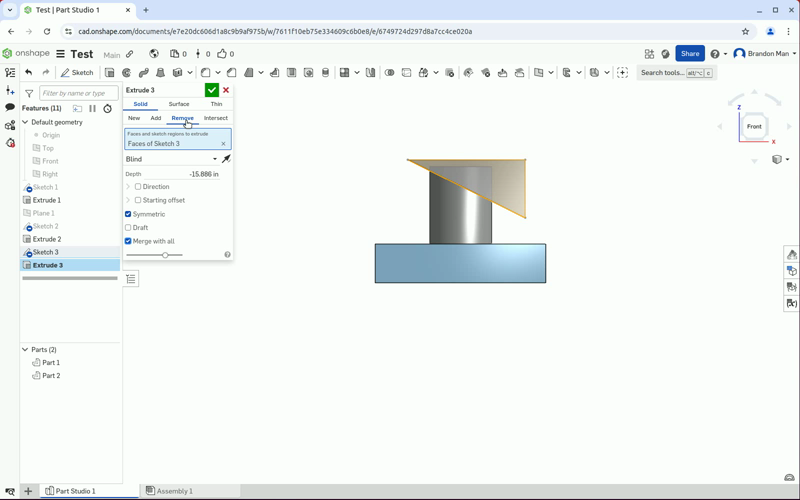
key(enter)
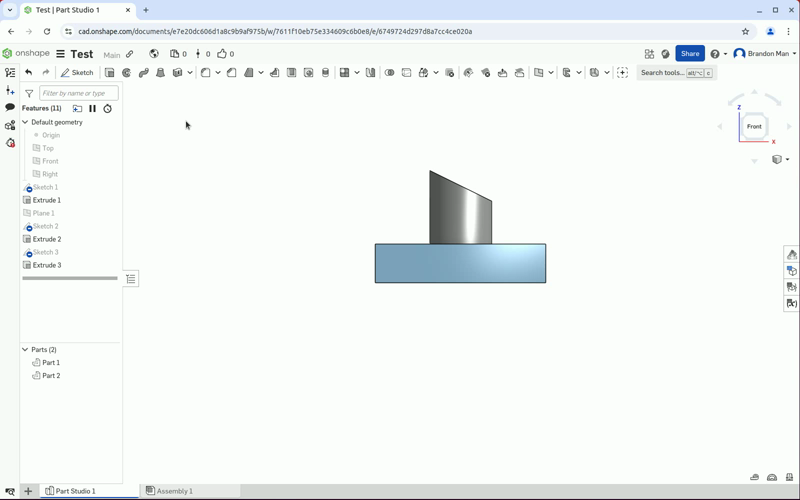
key(shift+h)
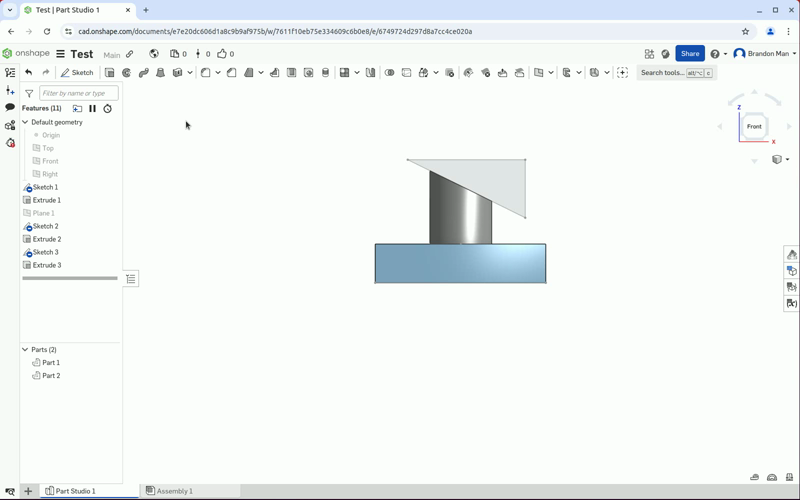
key(shift+h)
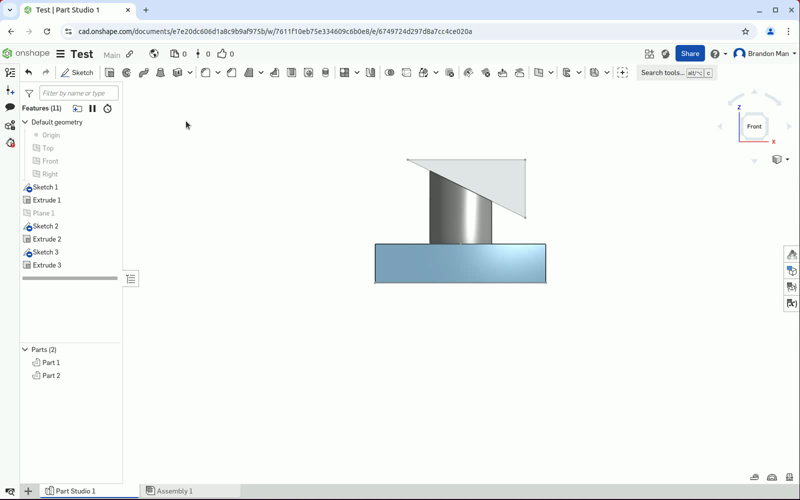
key(shift+7)
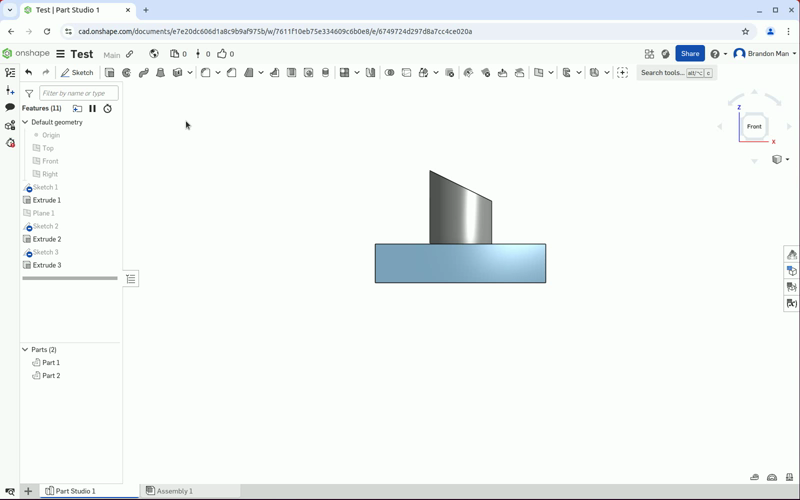
key(left, 2)
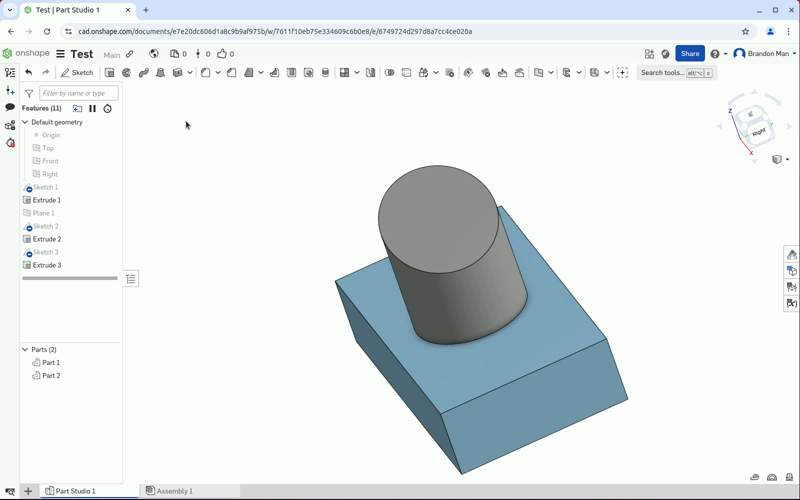
key(down, 2)
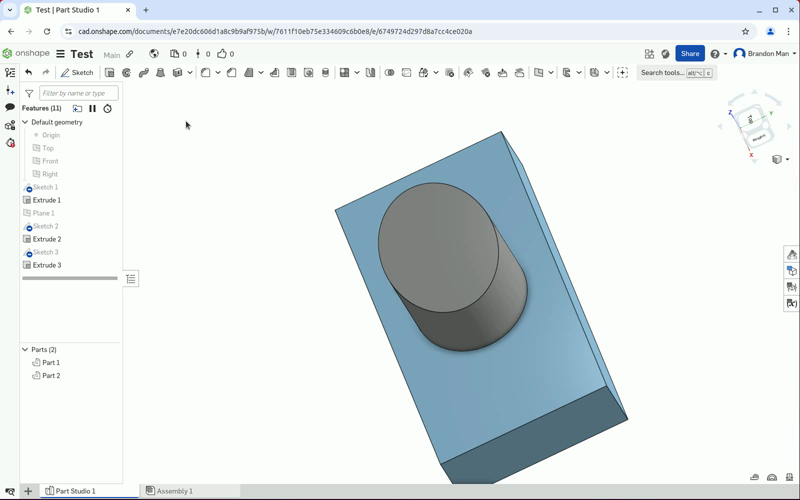
key(up, 2)
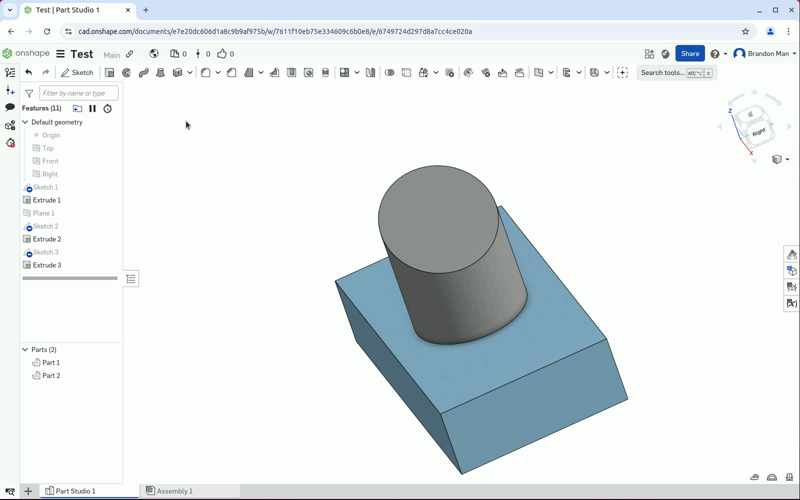
key(right, 2)
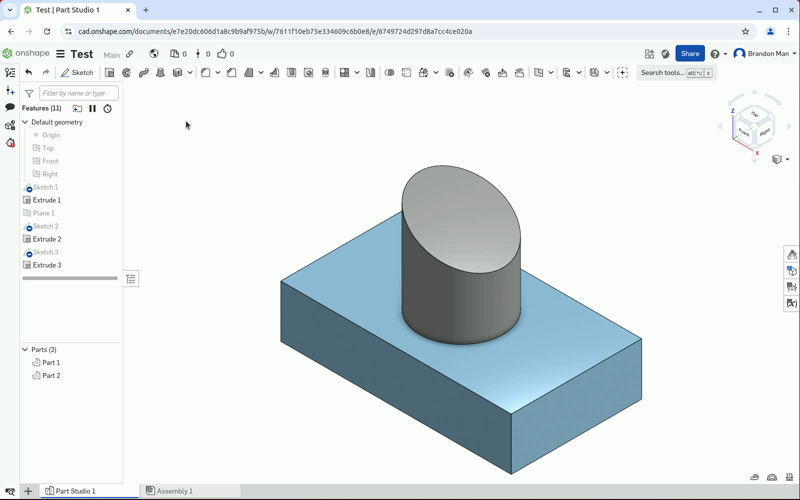
mouse_move(73, 189)
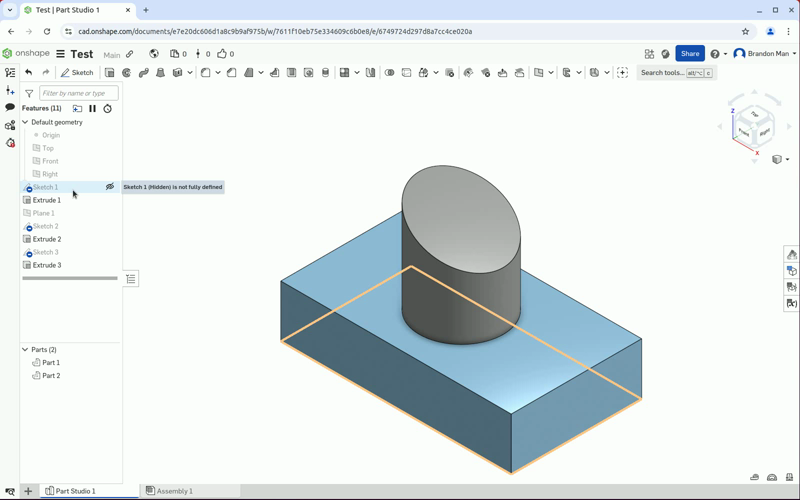
click(73, 189)